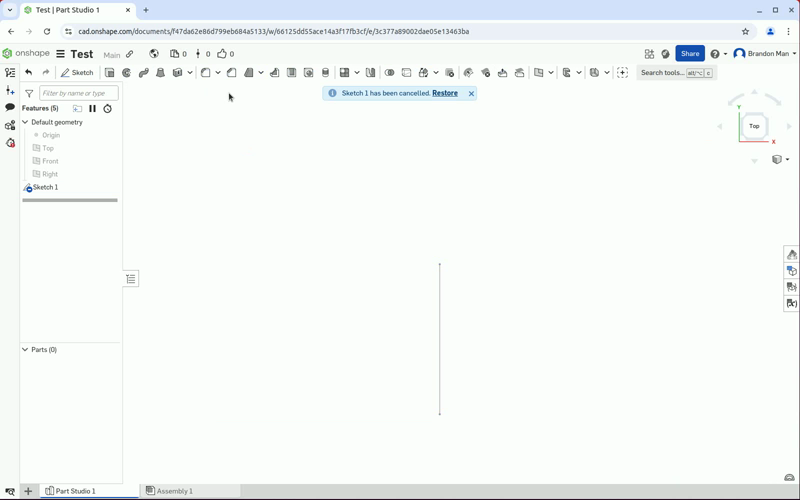
key(shift+h)
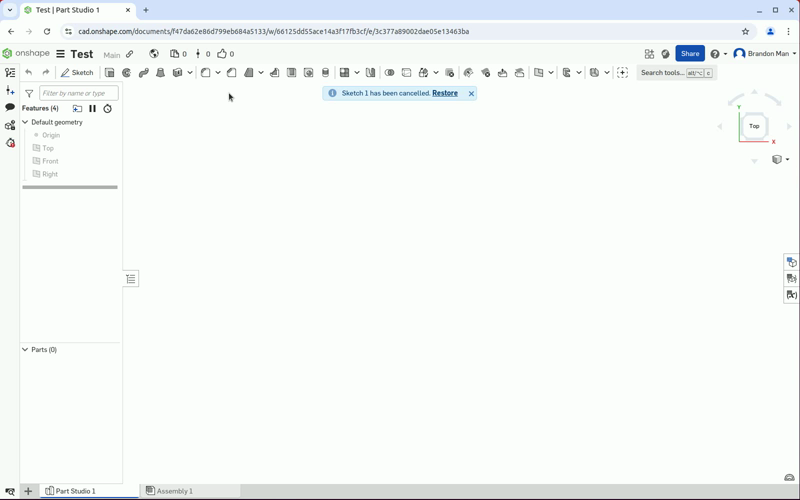
mouse_move(73, 352)
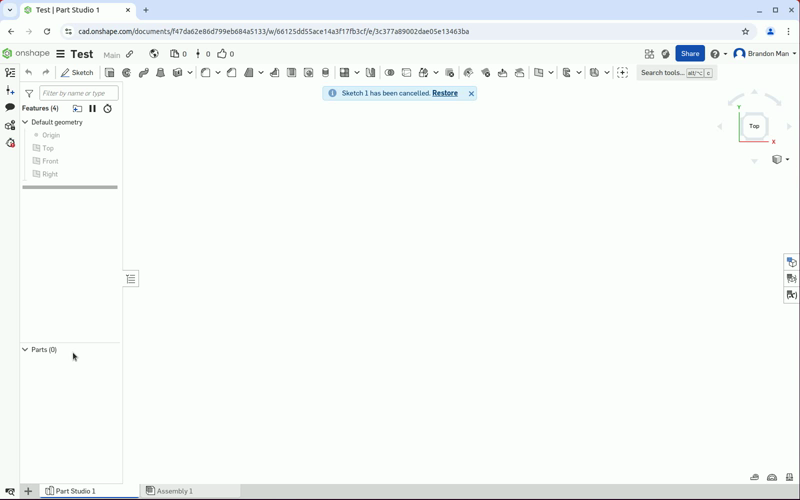
key(y)
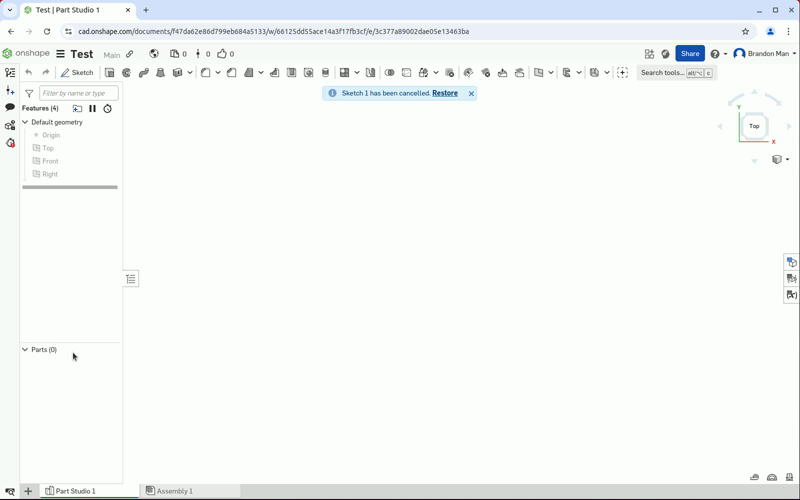
key(shift+p)
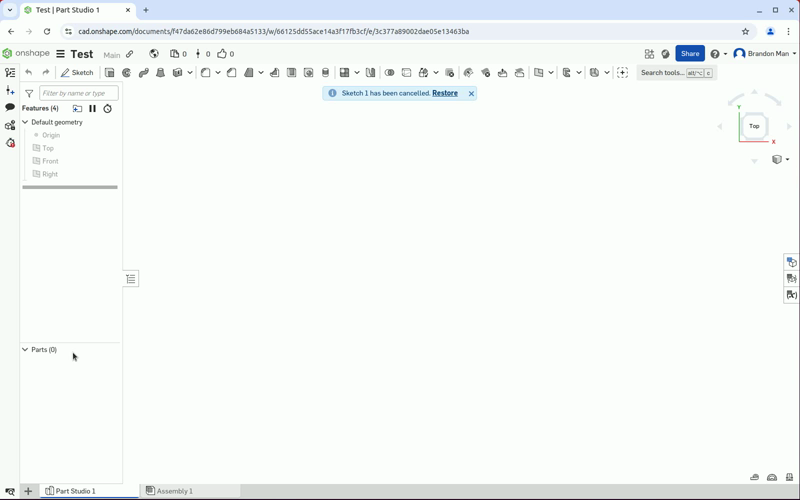
key(space)
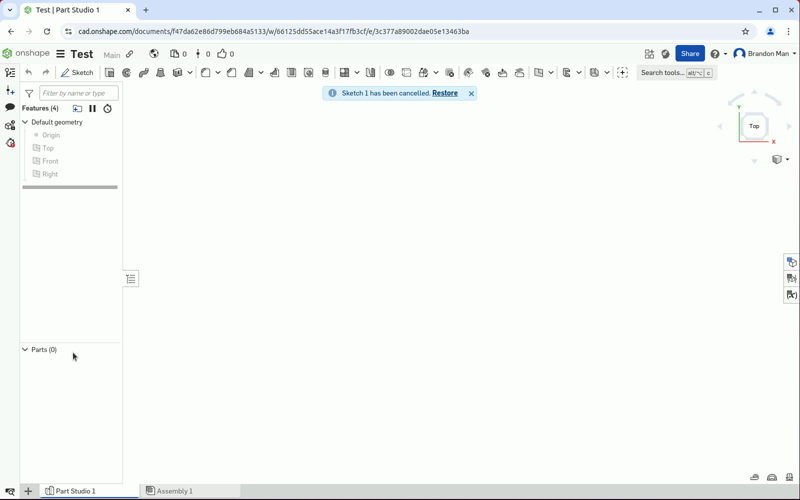
key_down(shift)
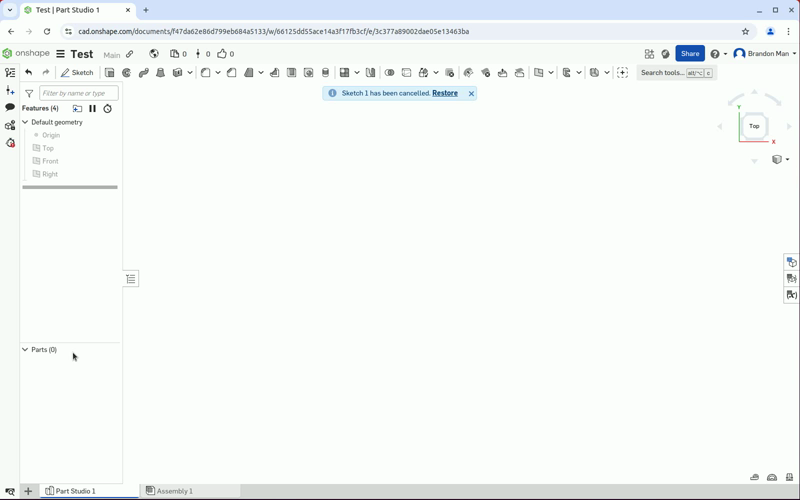
key(up)
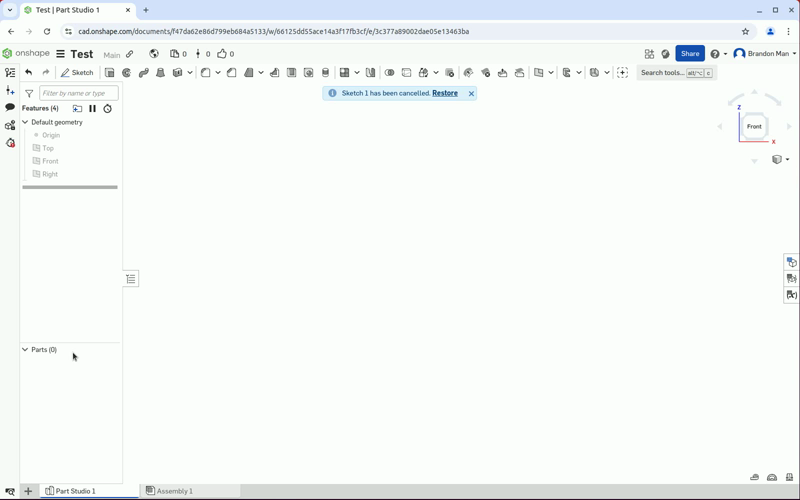
key_up(shift)
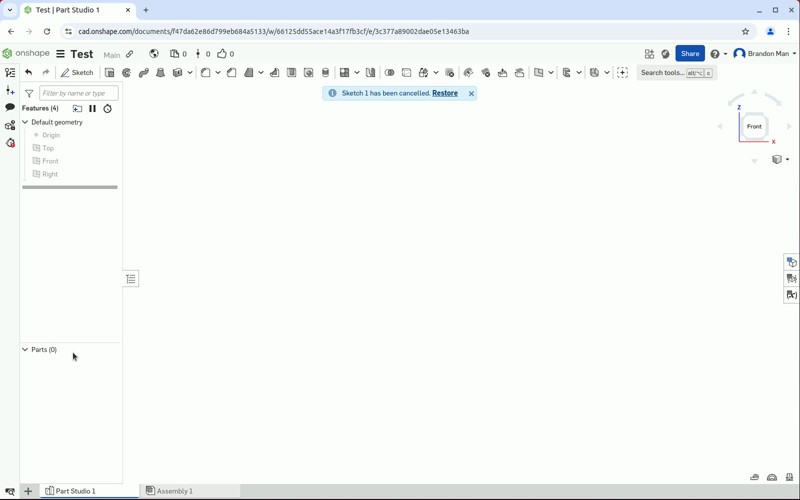
mouse_move(73, 352)
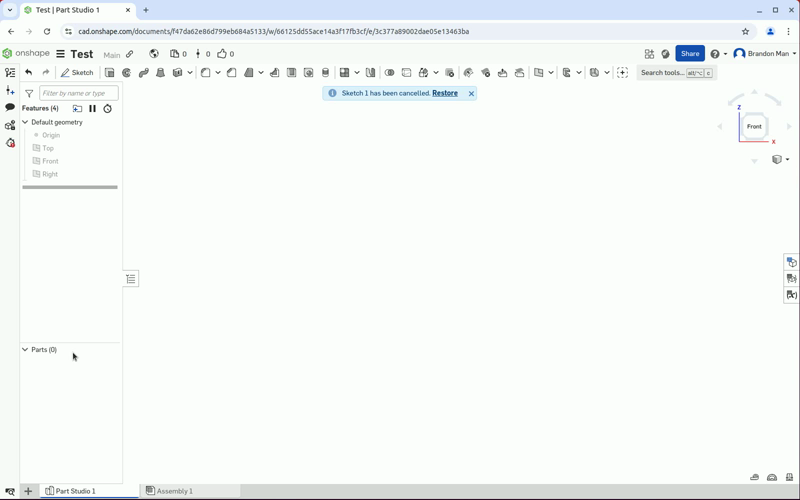
key(shift+y)
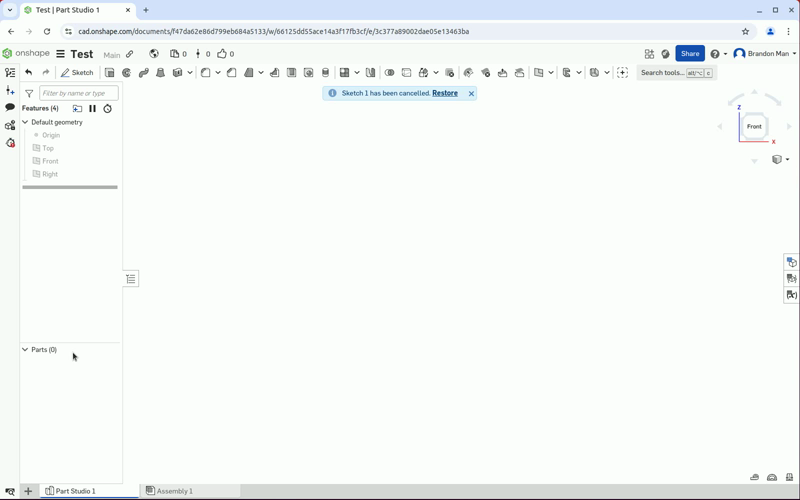
key(shift+s)
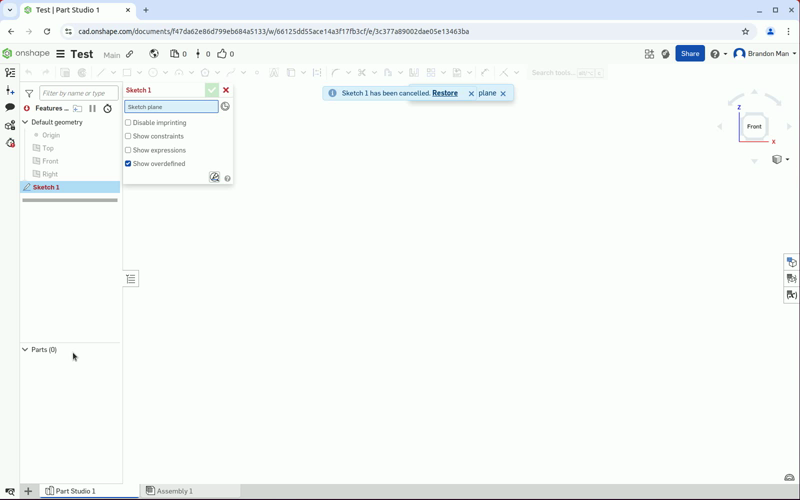
mouse_move(73, 163)
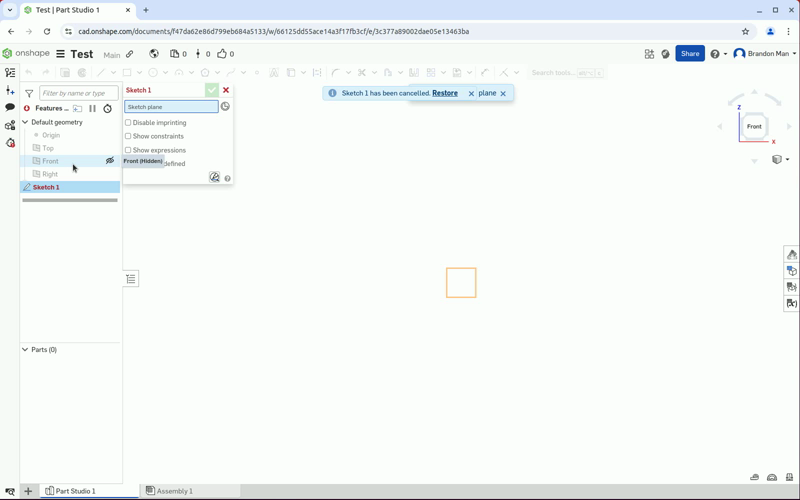
click(73, 163)
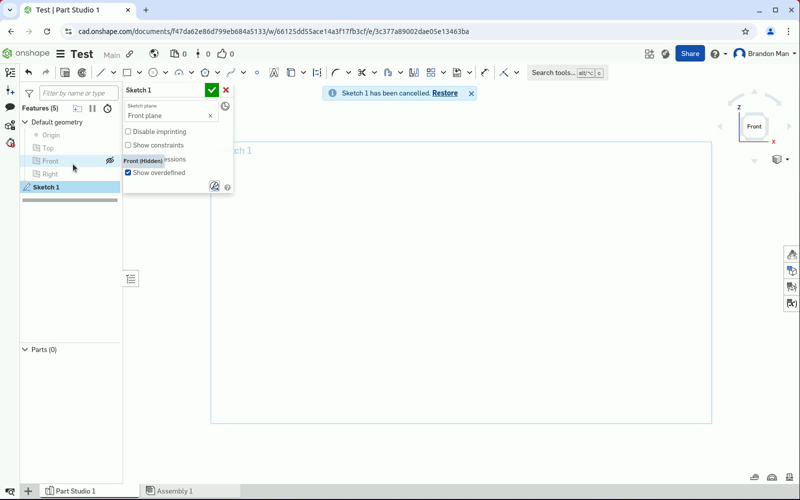
mouse_move(73, 352)
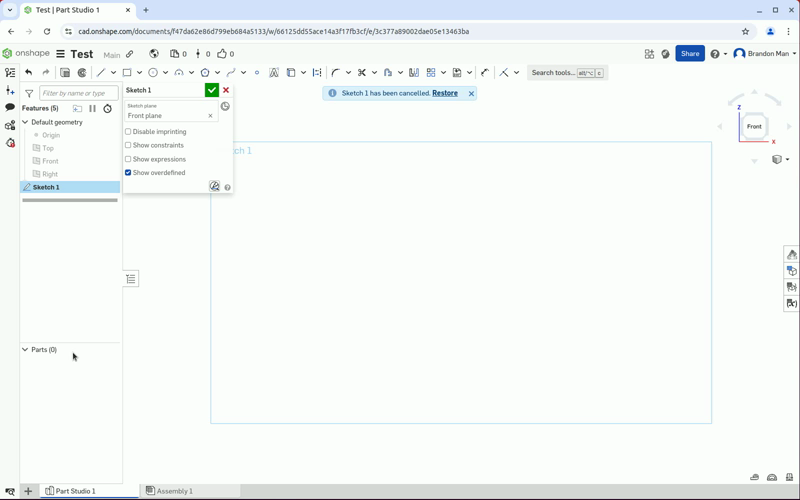
key(y)
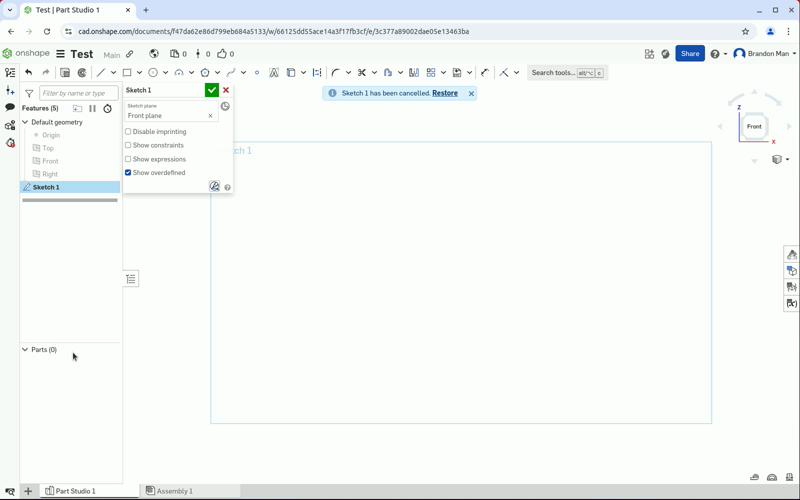
key(l)
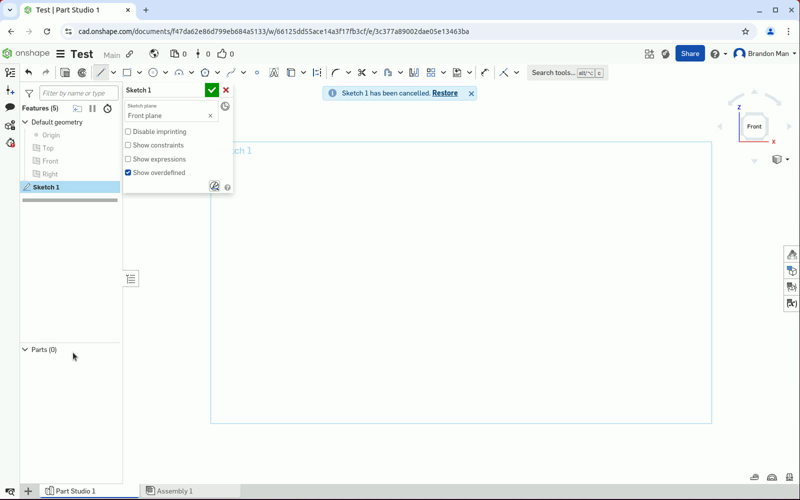
key_down(shift)
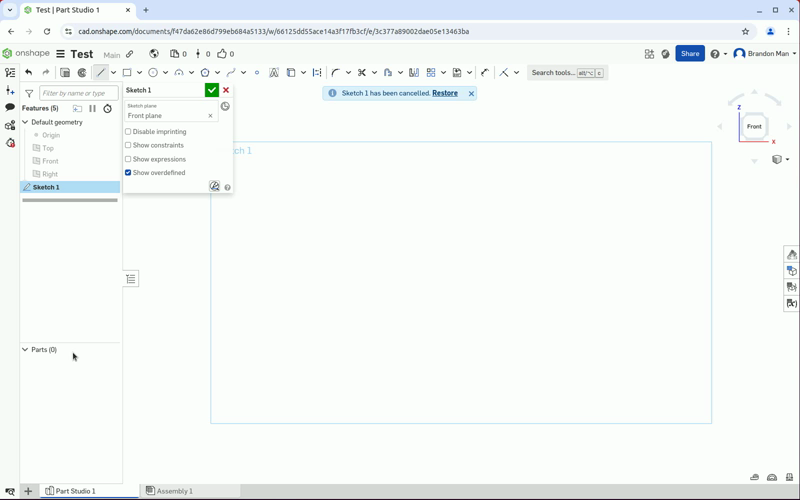
mouse_move(348, 282)
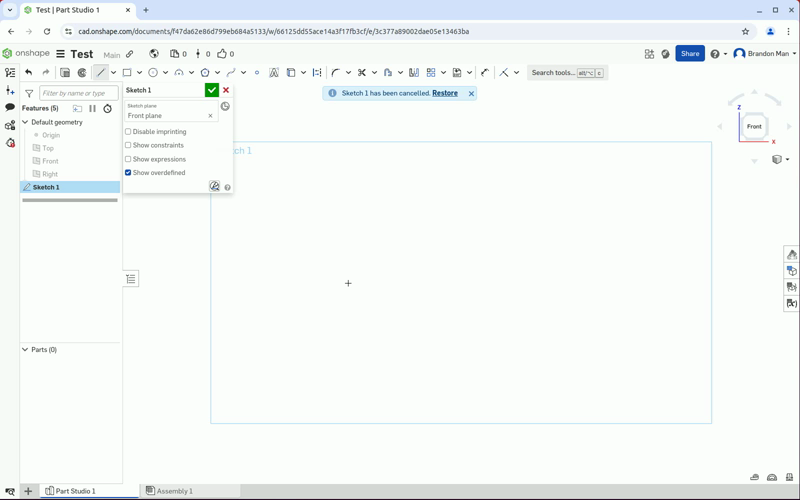
click(348, 282)
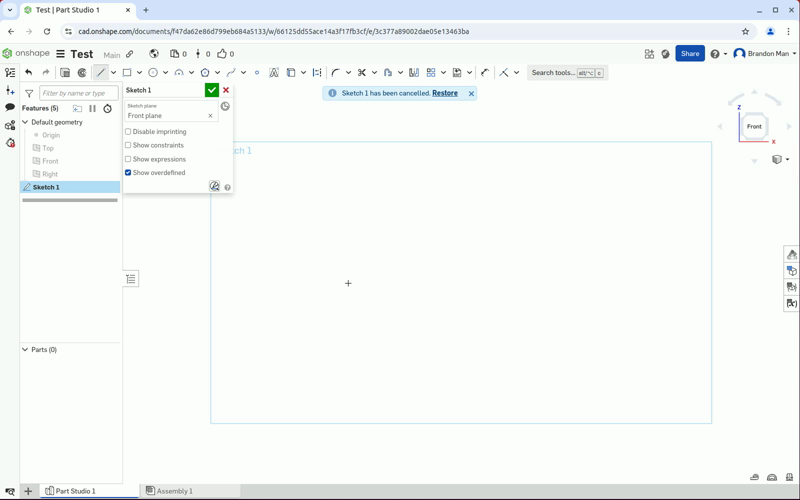
key_up(shift)
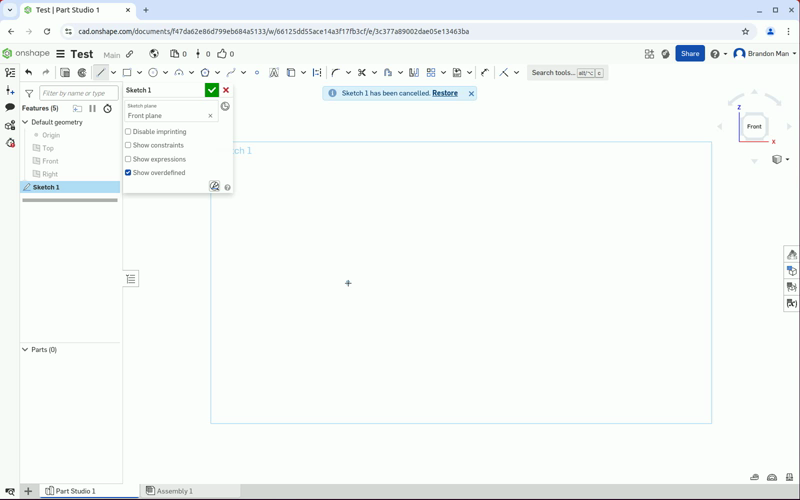
key_down(shift)
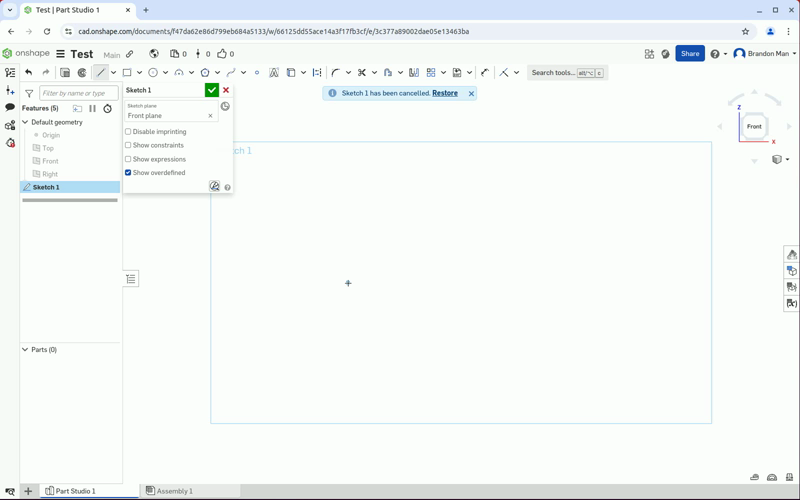
mouse_move(460, 282)
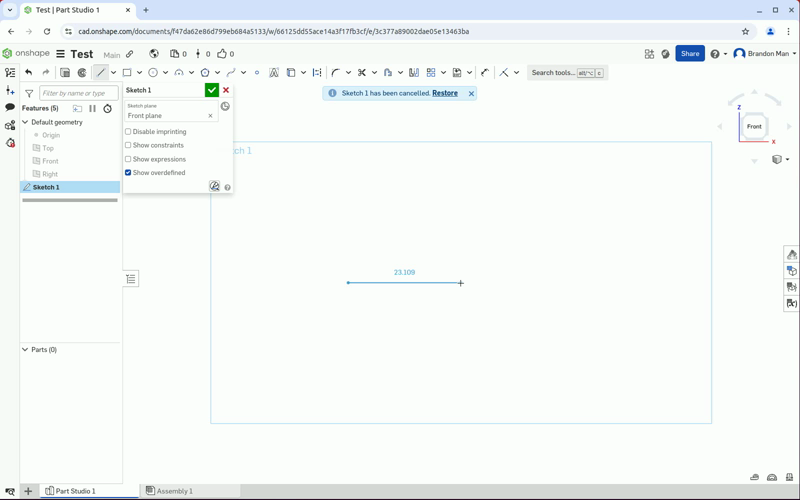
click(460, 282)
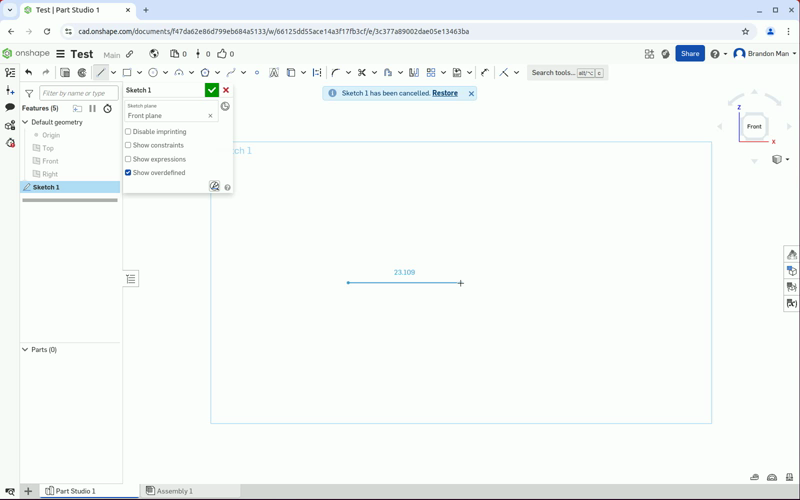
key_up(shift)
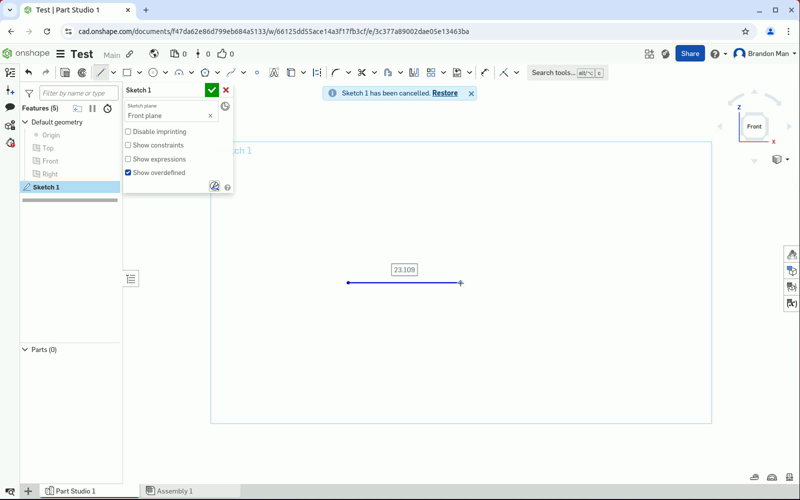
key_down(shift)
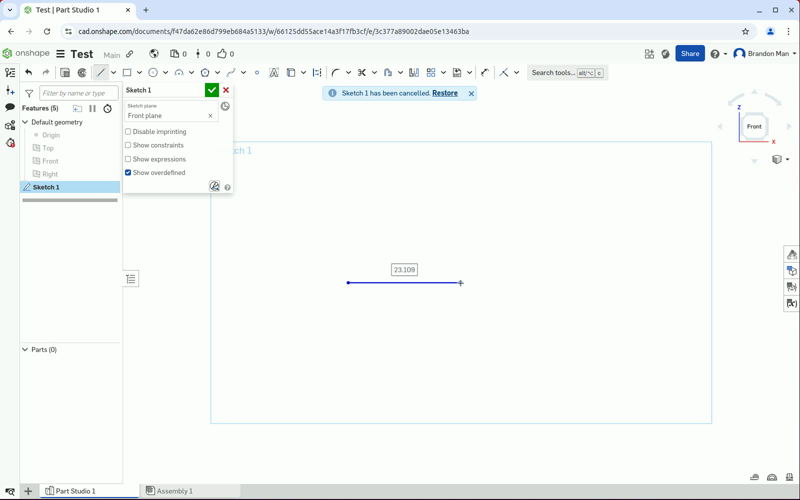
mouse_move(490, 282)
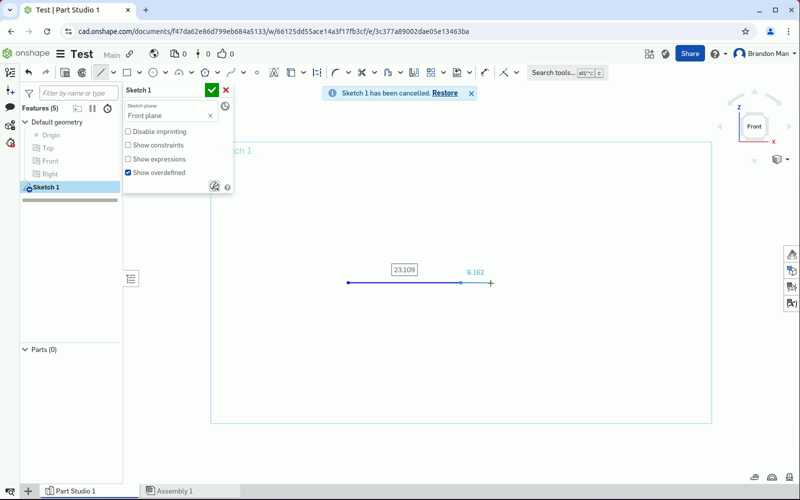
mouse_move(460, 226)
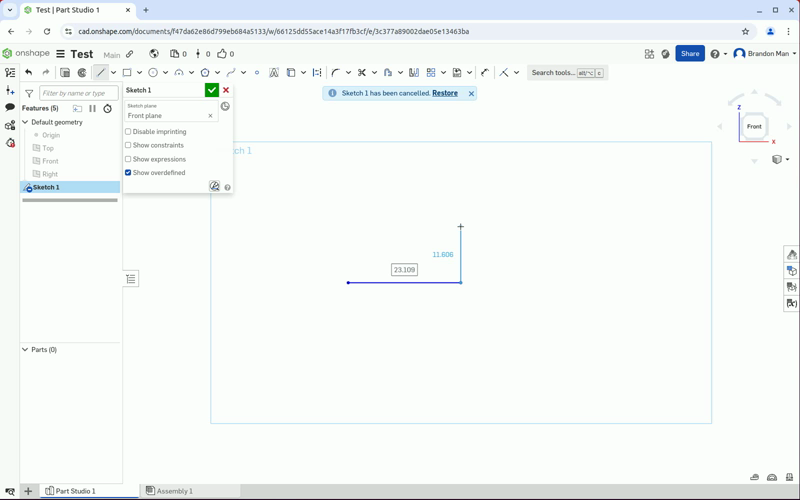
click(460, 226)
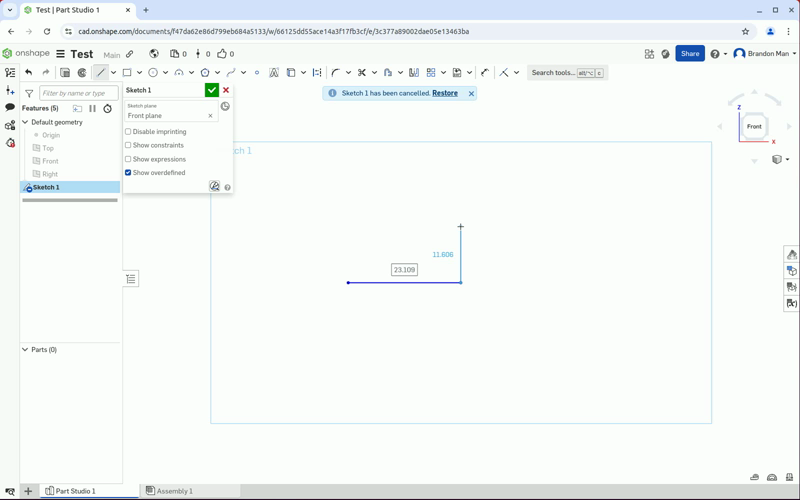
key_up(shift)
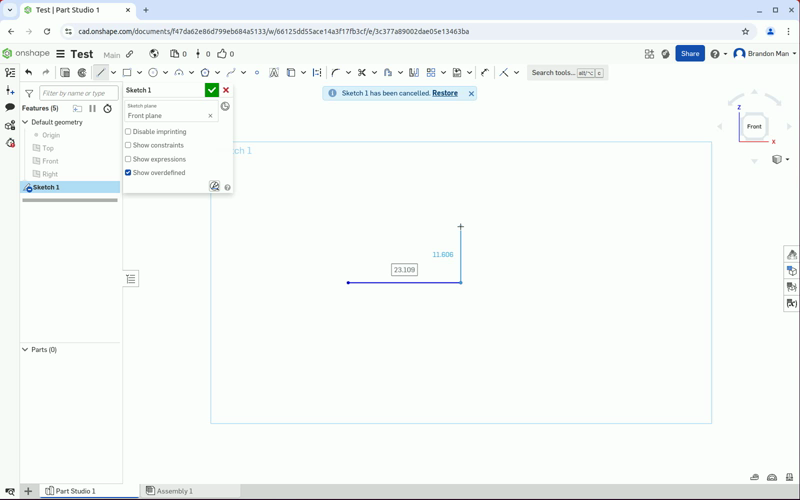
key_down(shift)
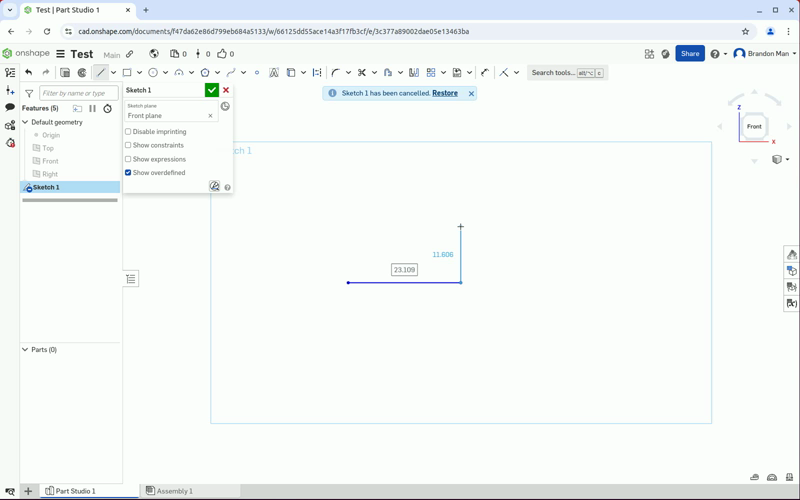
mouse_move(490, 226)
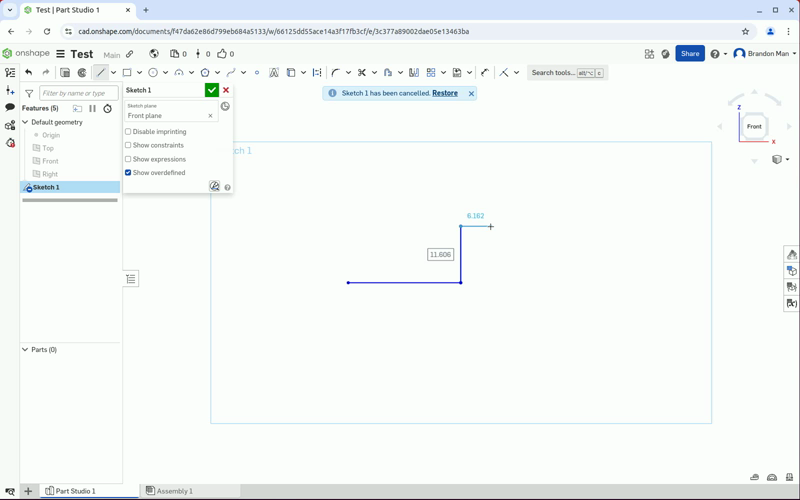
mouse_move(404, 226)
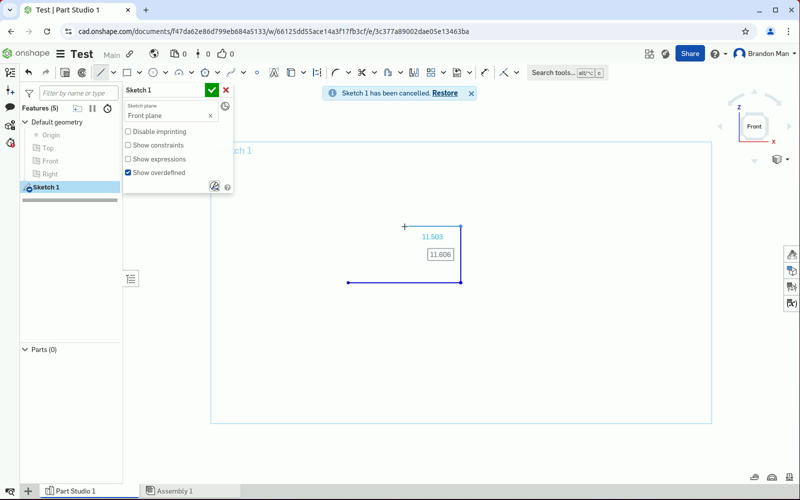
click(404, 226)
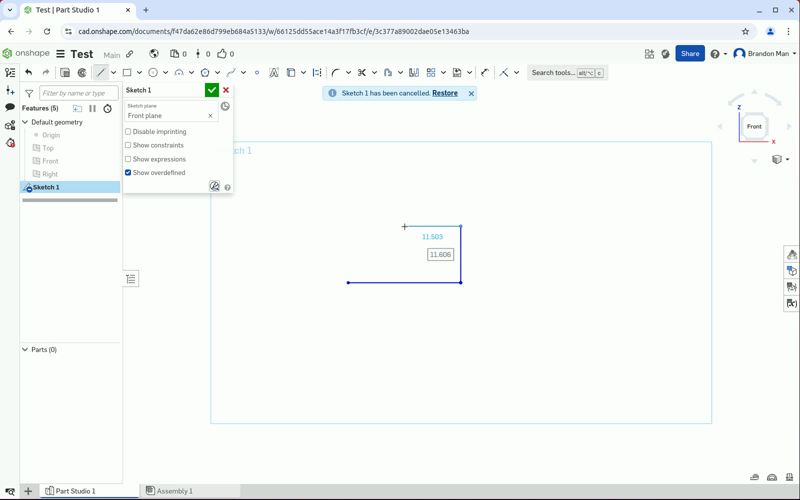
key_up(shift)
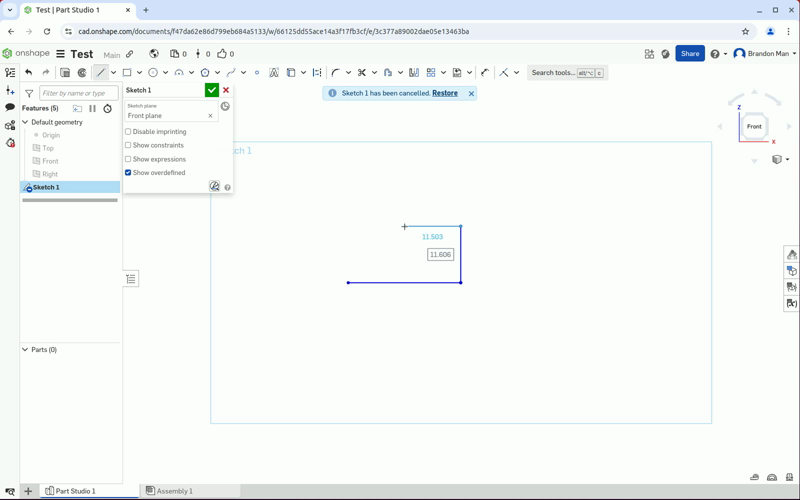
key_down(shift)
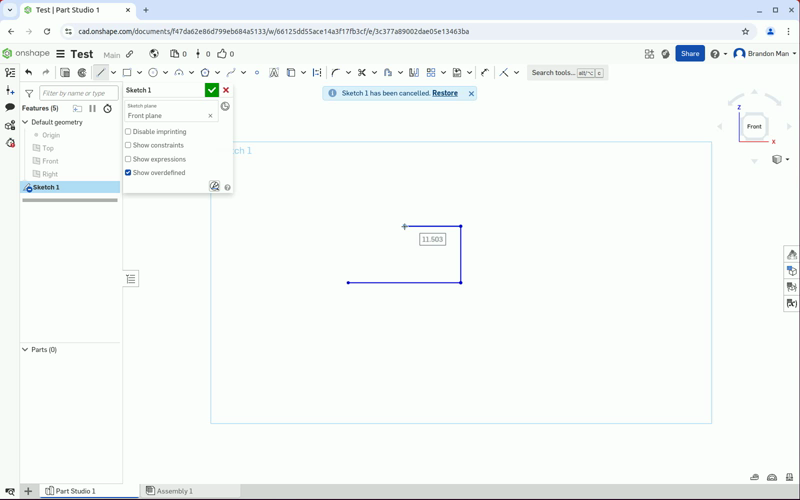
mouse_move(434, 226)
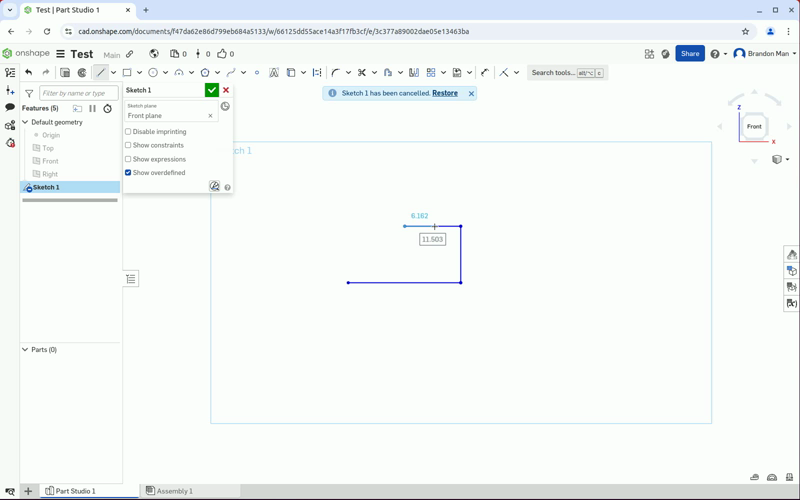
mouse_move(404, 170)
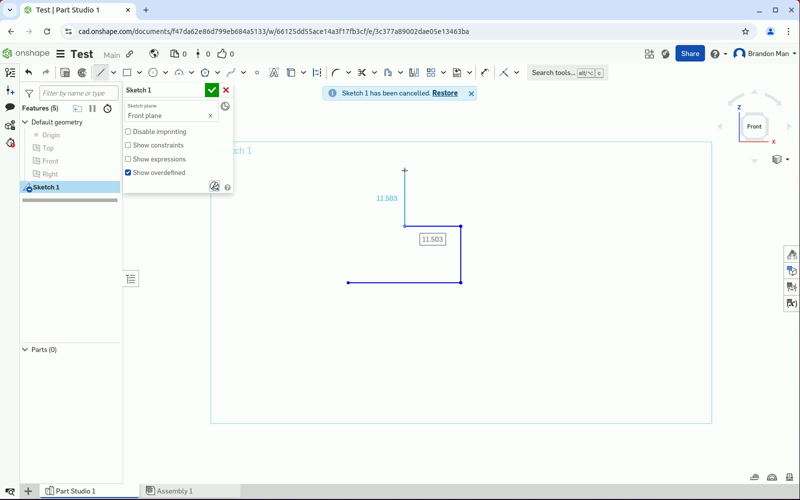
click(404, 170)
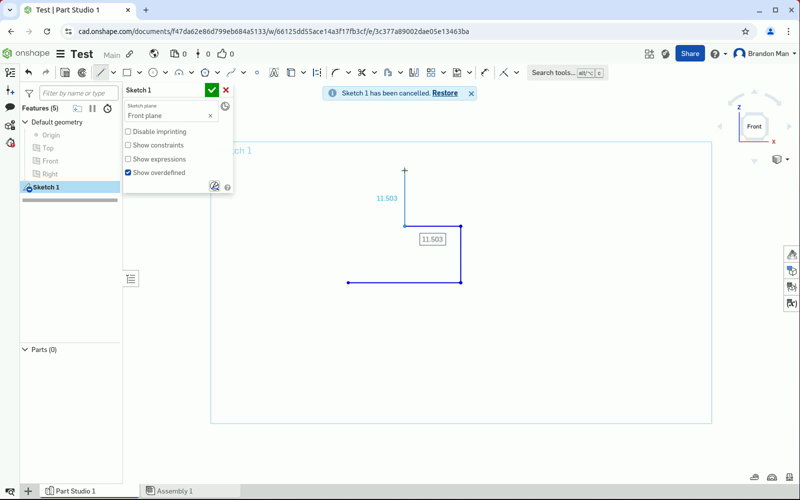
key_up(shift)
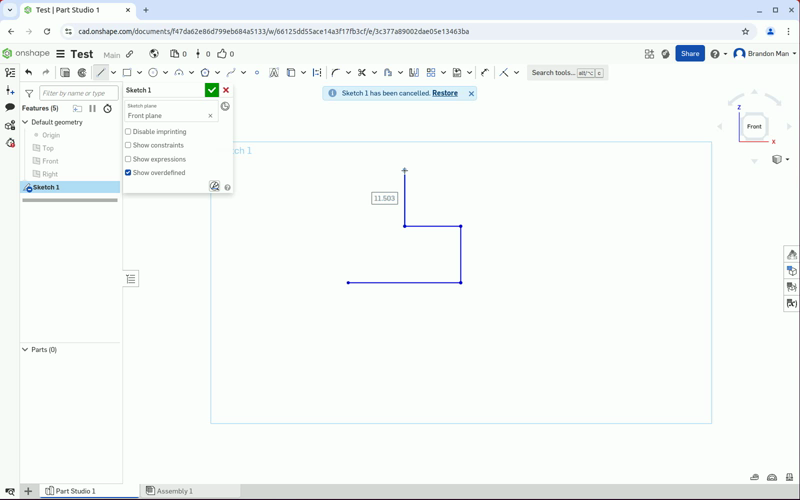
key_down(shift)
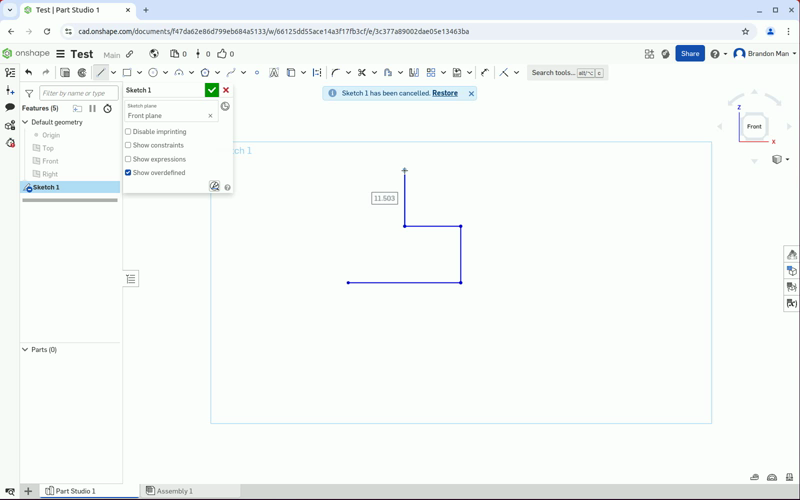
mouse_move(434, 170)
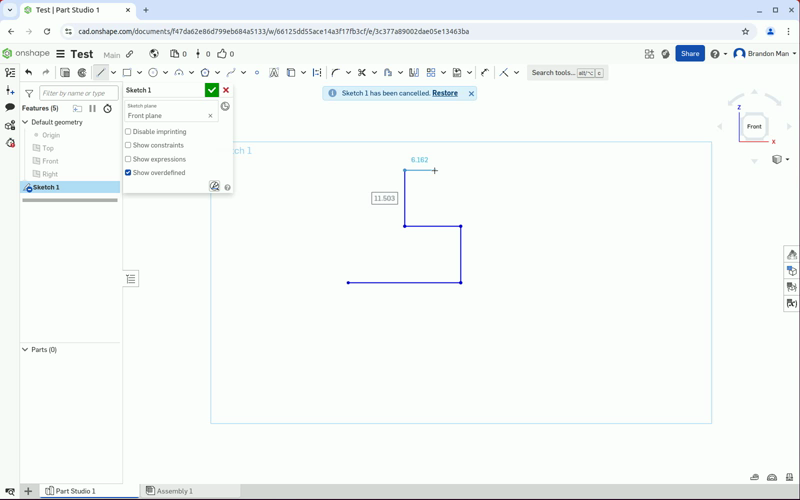
mouse_move(348, 170)
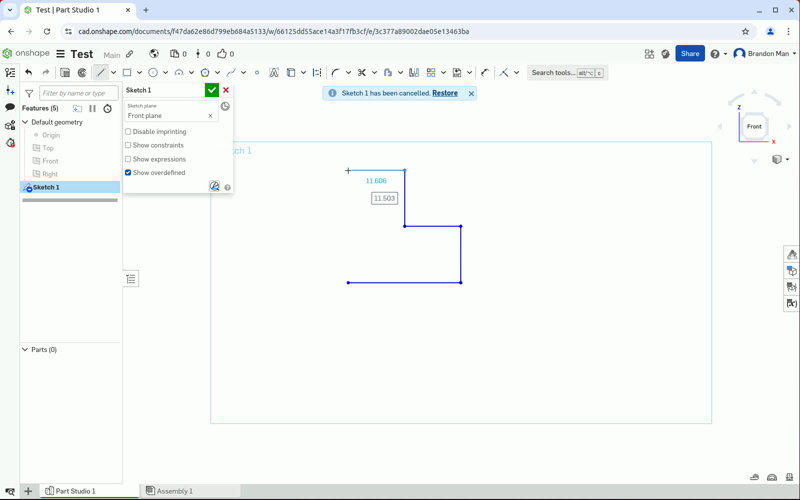
click(348, 170)
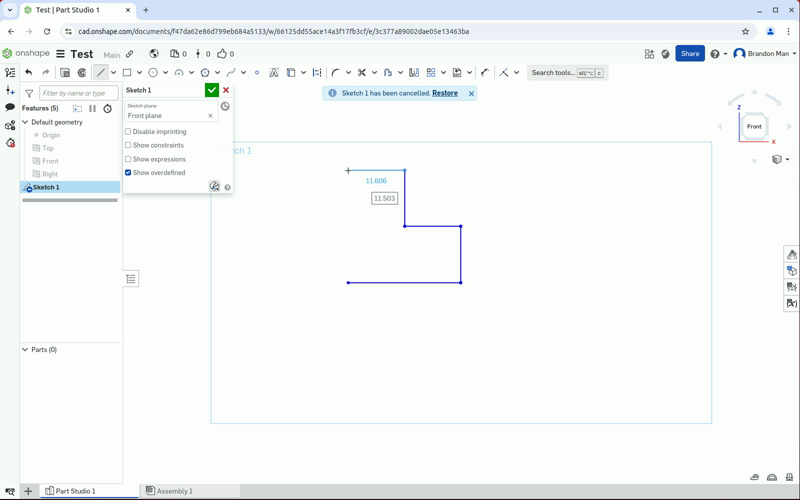
key_up(shift)
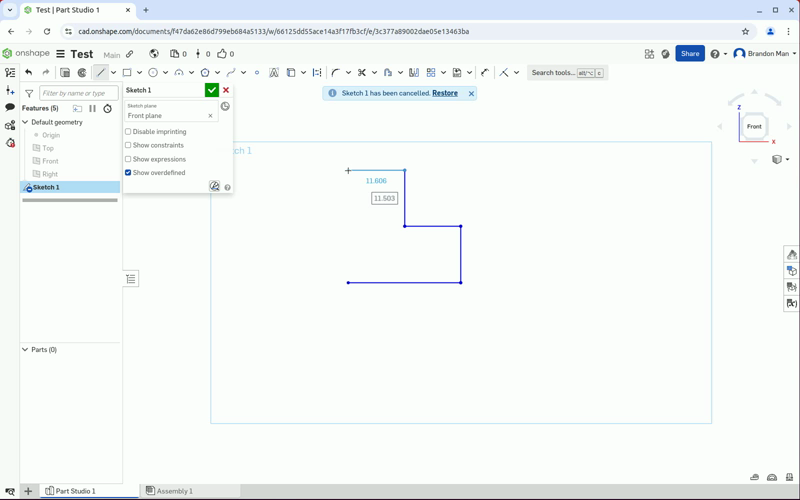
key_down(shift)
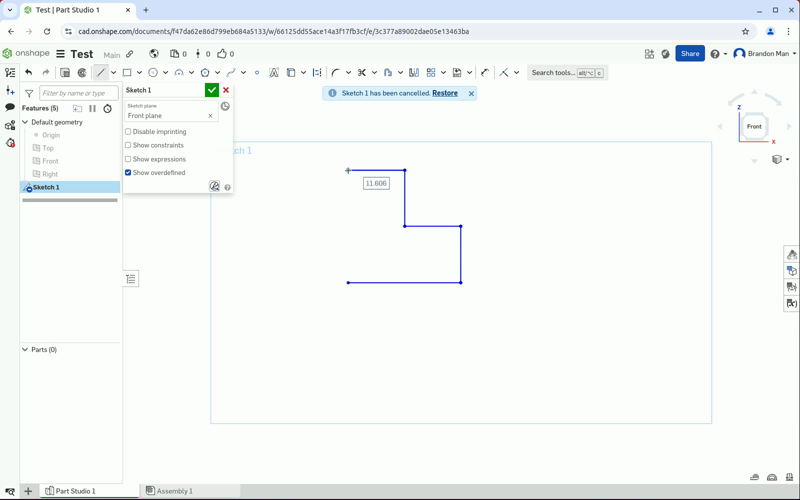
mouse_move(348, 282)
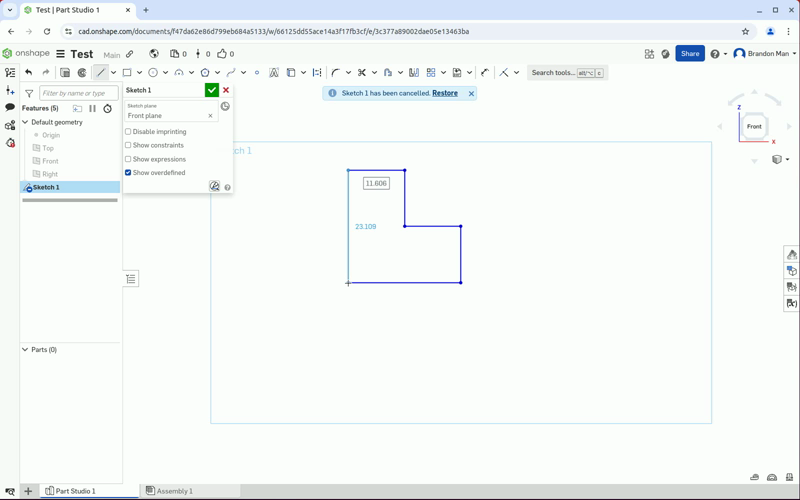
key_up(shift)
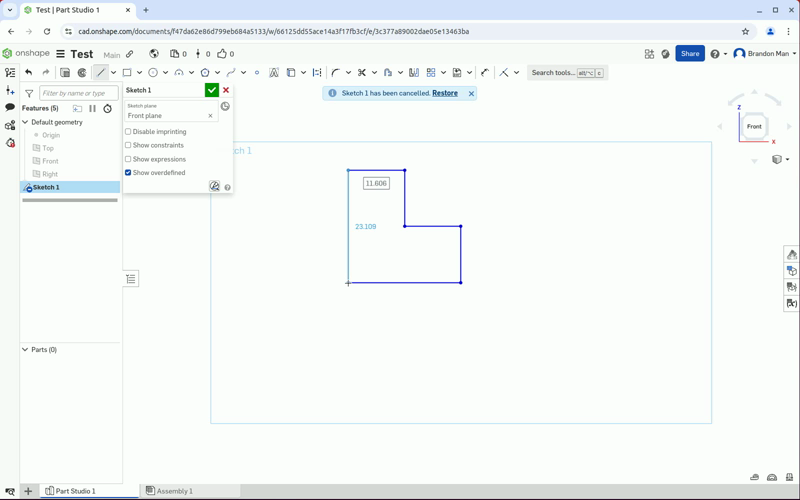
click(348, 282)
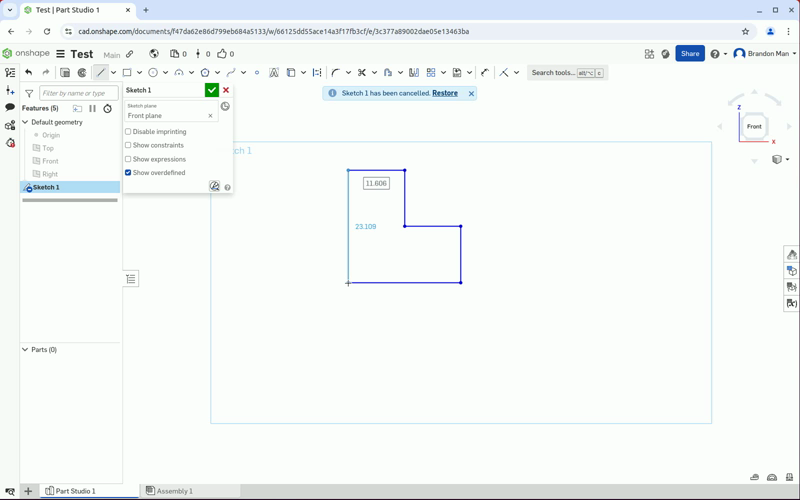
key(esc)
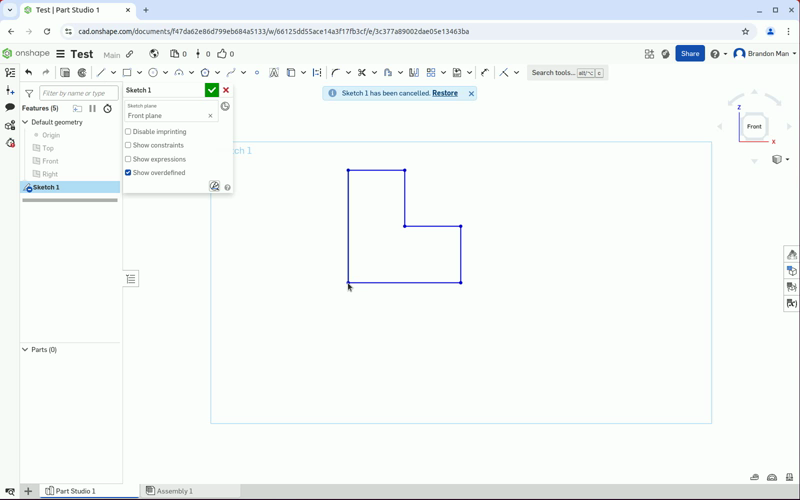
mouse_move(394, 250)
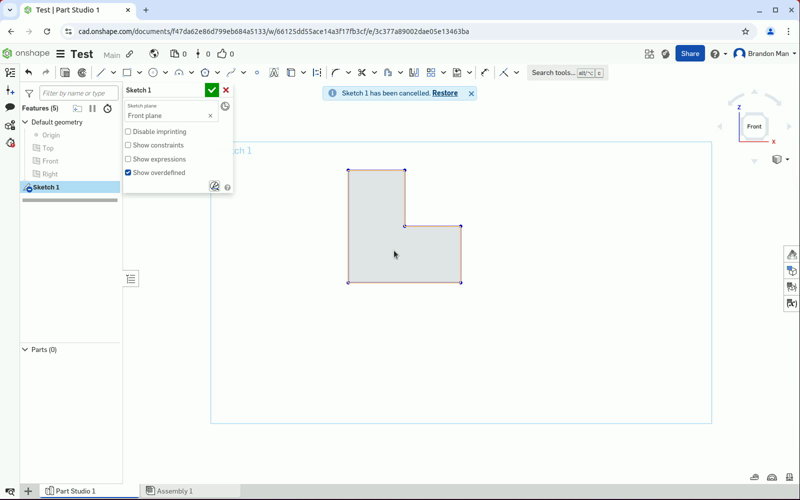
click(394, 250)
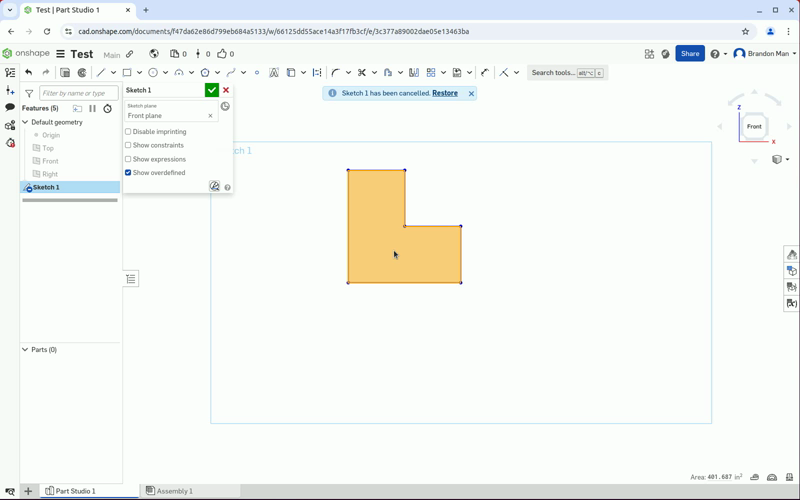
mouse_move(73, 352)
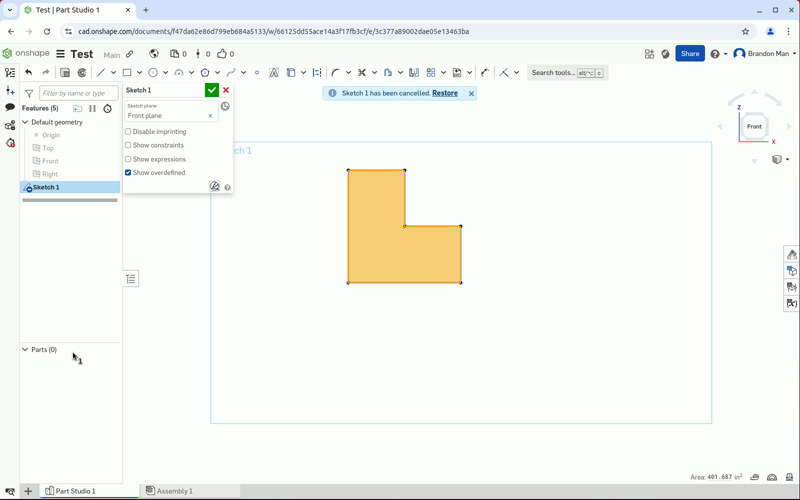
key(shift+y)
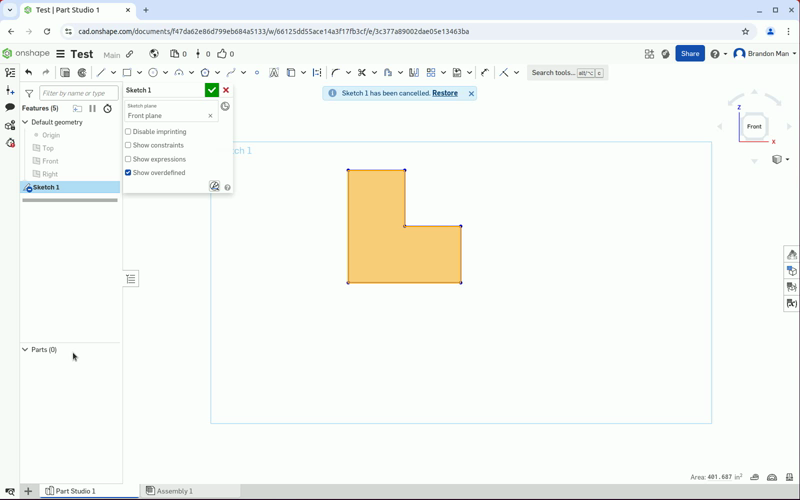
key(shift+e)
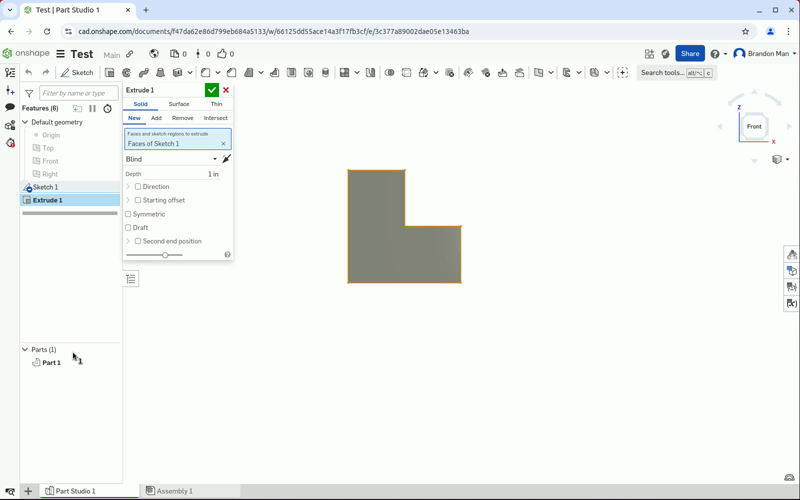
mouse_move(143, 106)
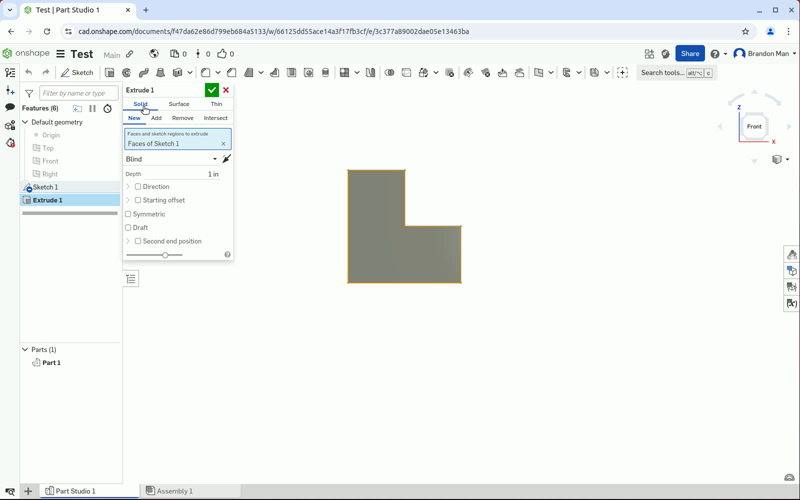
click(143, 106)
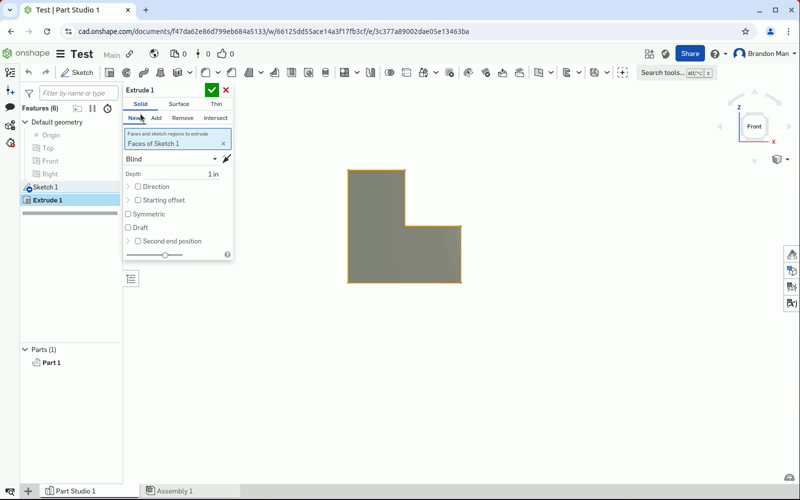
mouse_move(137, 120)
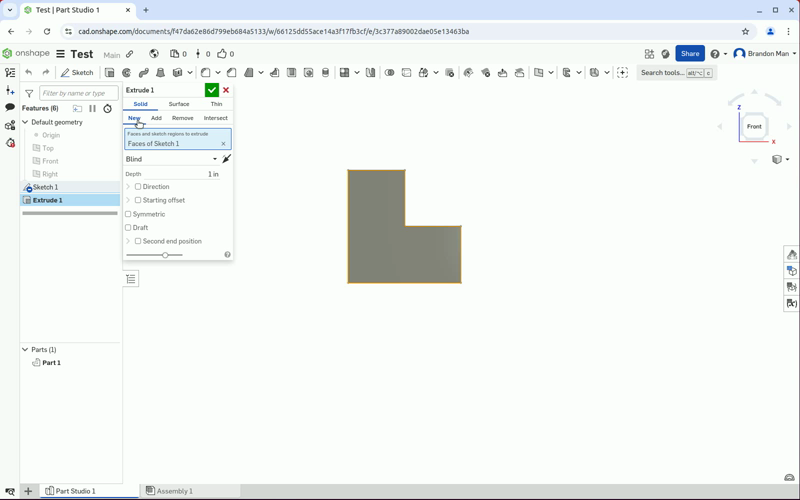
click(137, 120)
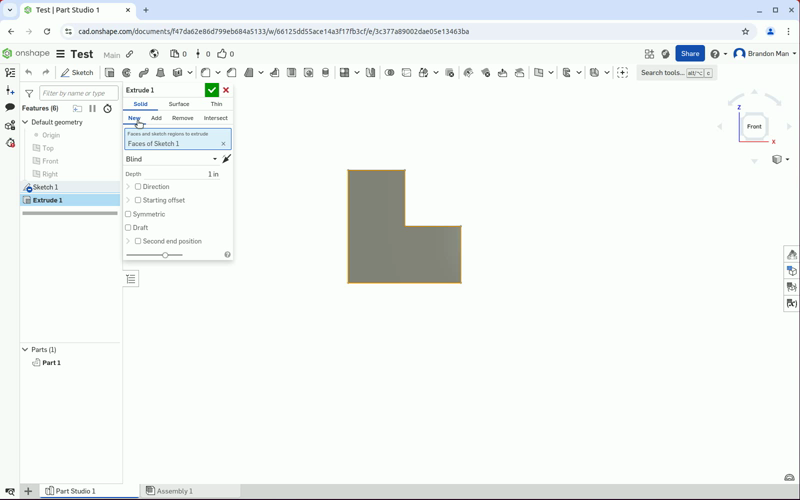
key(tab, 4)
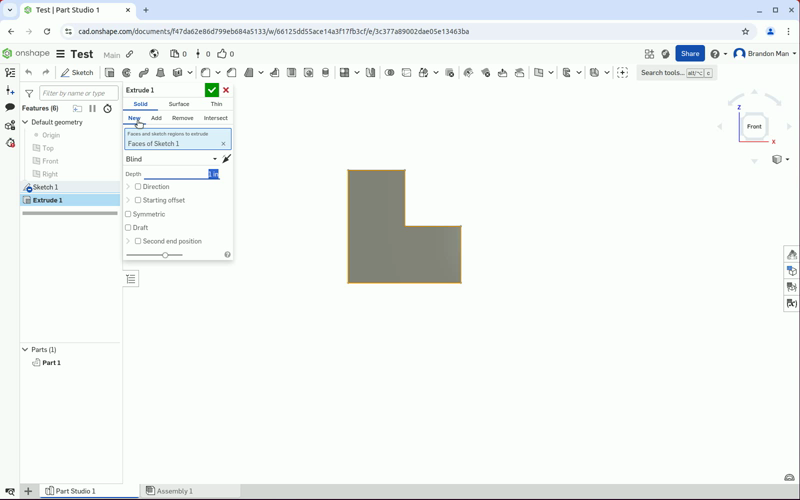
text(23.108)
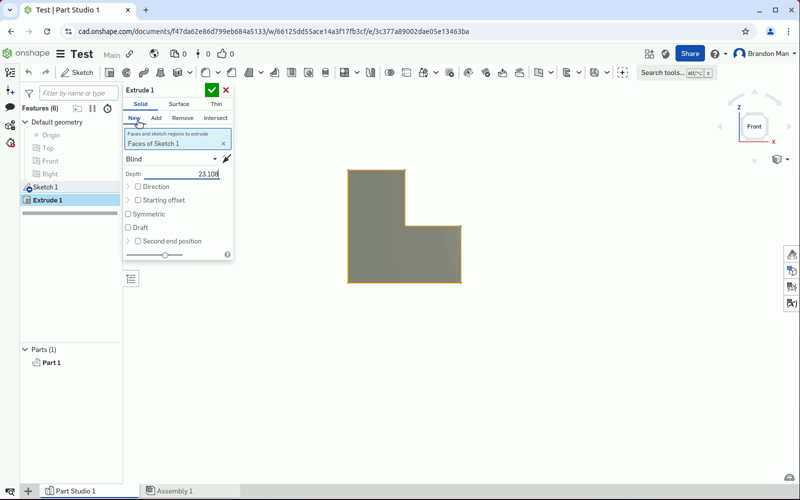
key(enter)
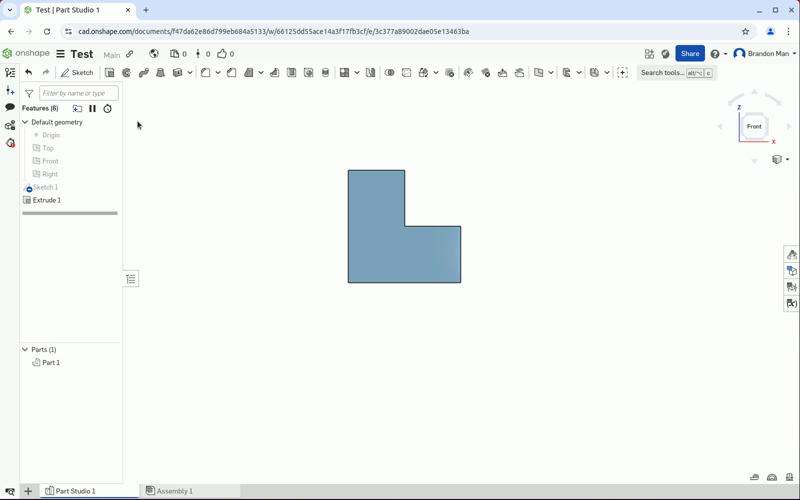
key(shift+h)
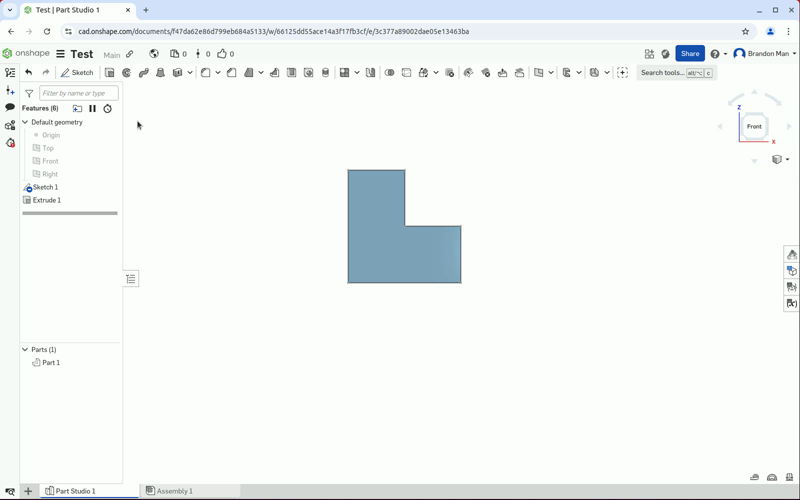
key(shift+h)
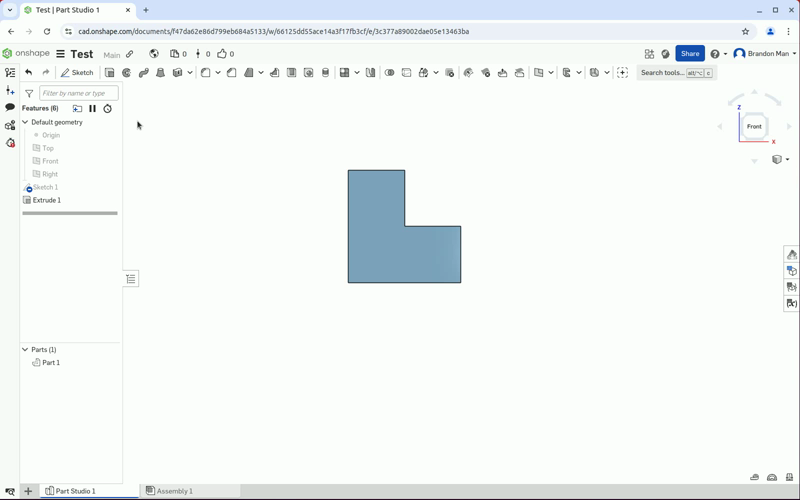
mouse_move(73, 189)
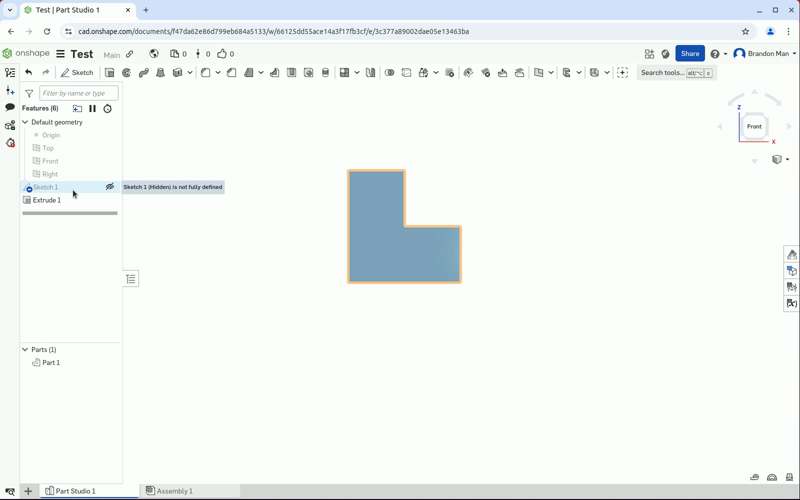
click(73, 189)
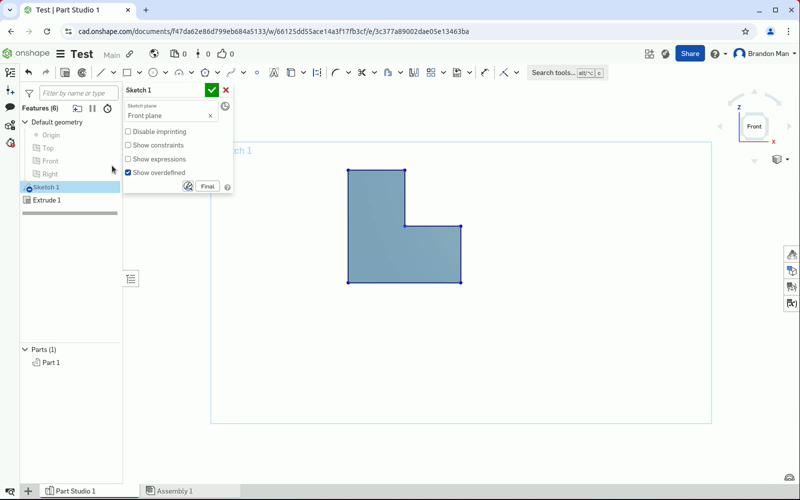
mouse_move(229, 92)
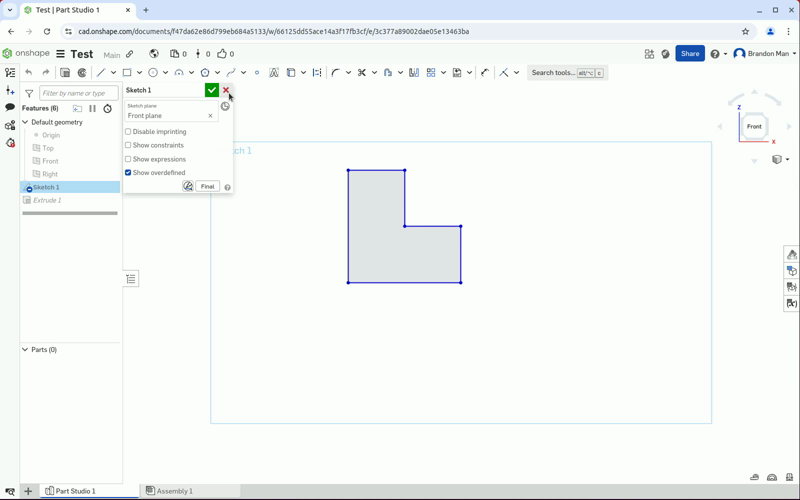
click(229, 92)
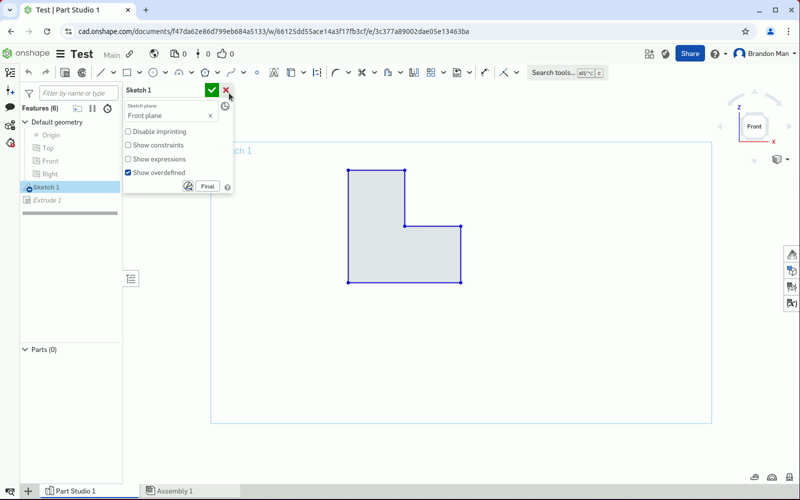
key(shift+s)
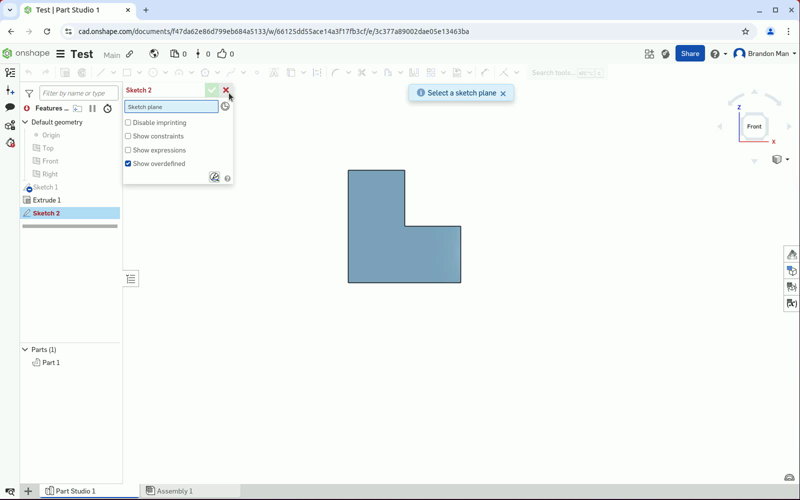
mouse_move(73, 163)
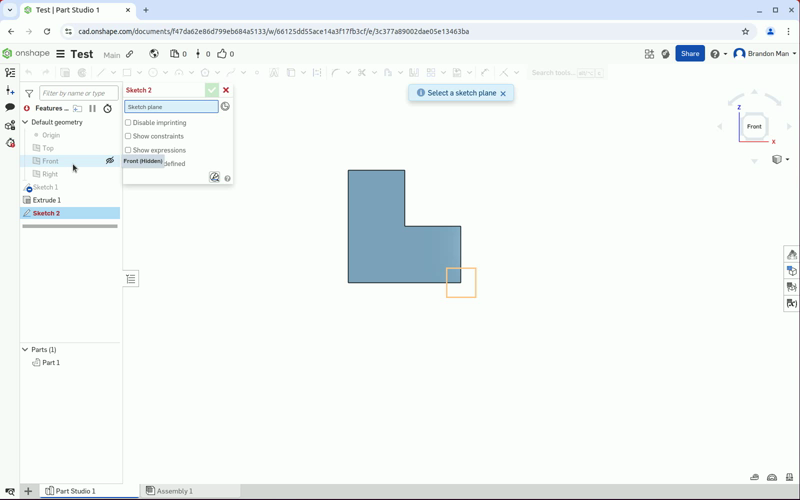
click(73, 163)
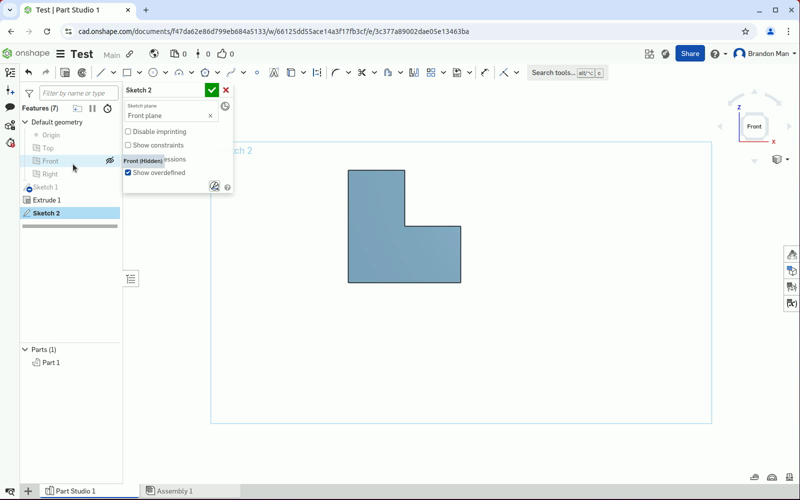
mouse_move(73, 352)
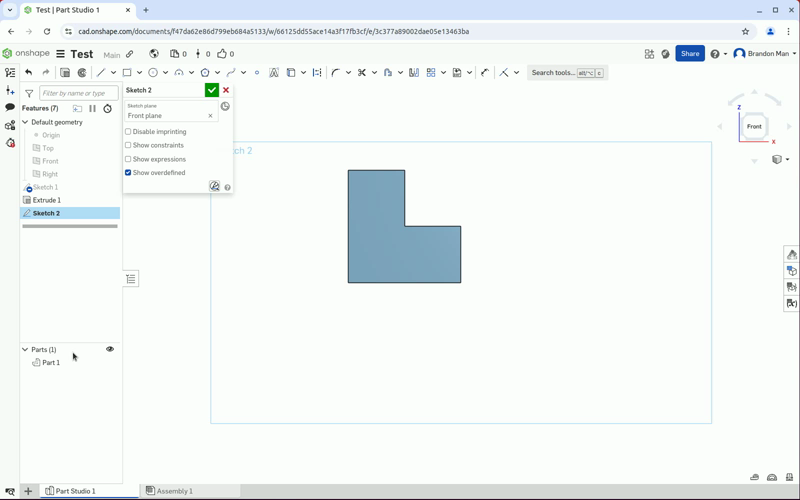
key(y)
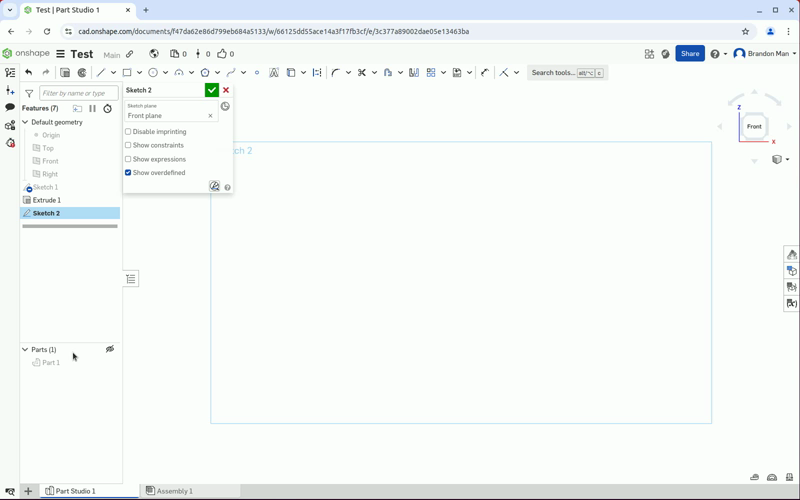
key(l)
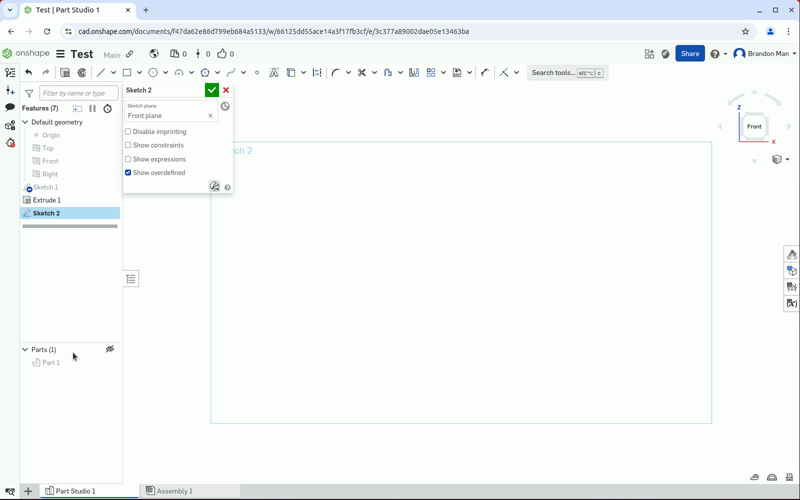
key_down(shift)
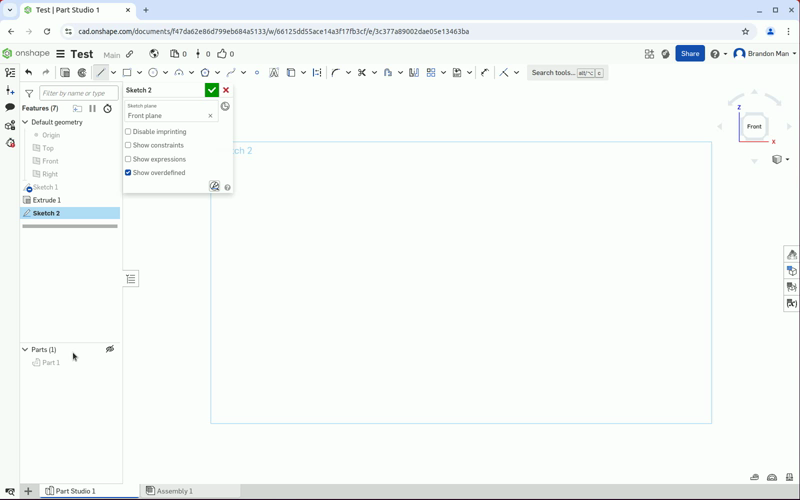
mouse_move(348, 282)
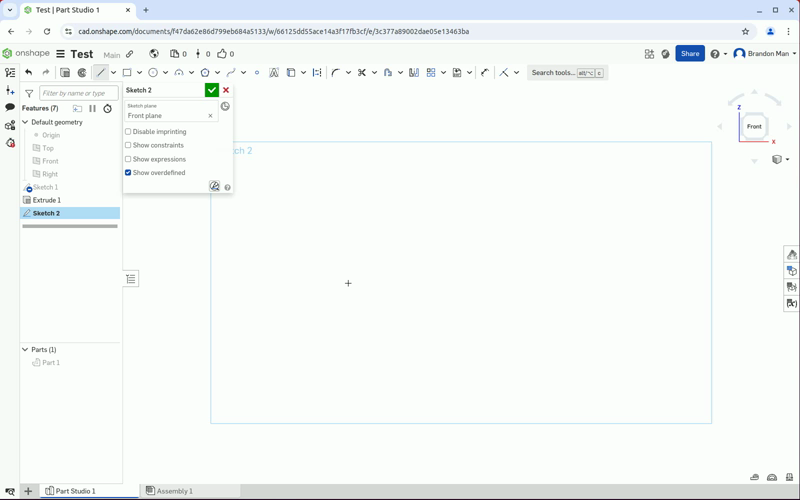
click(348, 282)
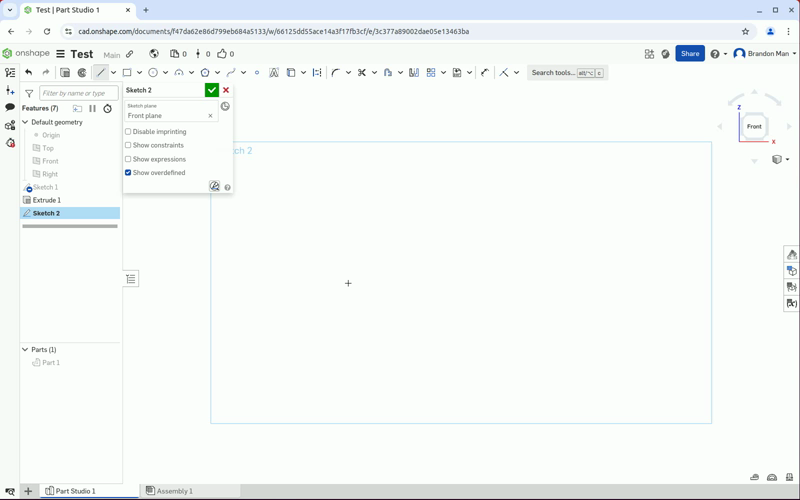
key_up(shift)
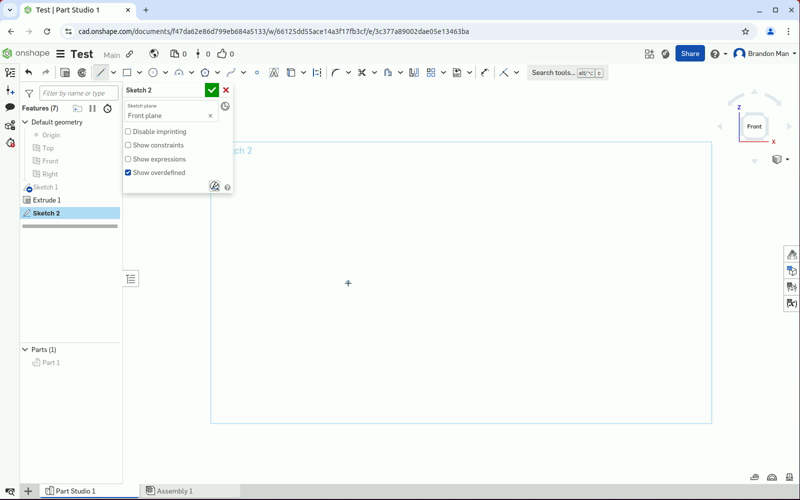
key_down(shift)
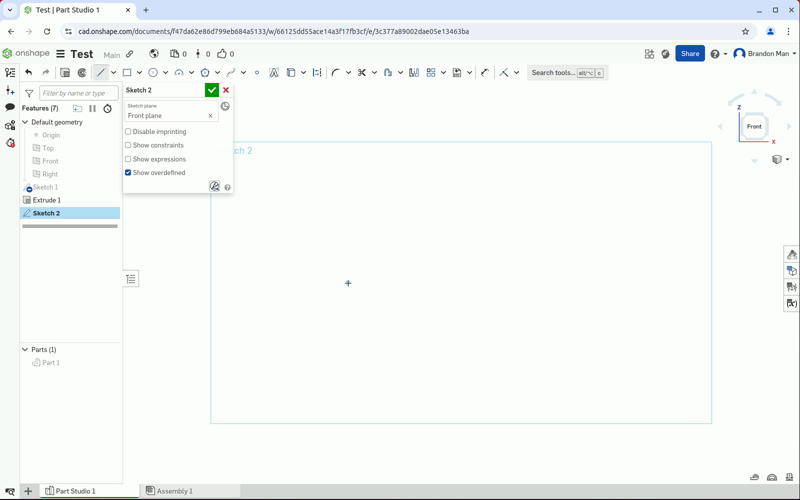
mouse_move(460, 282)
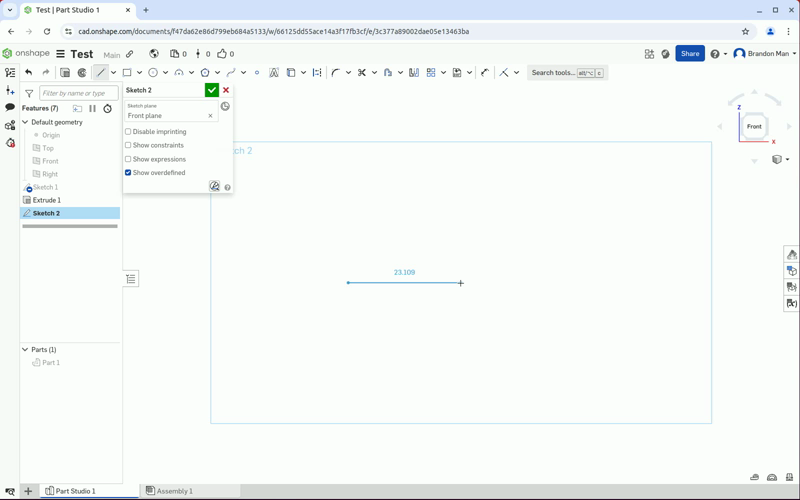
click(460, 282)
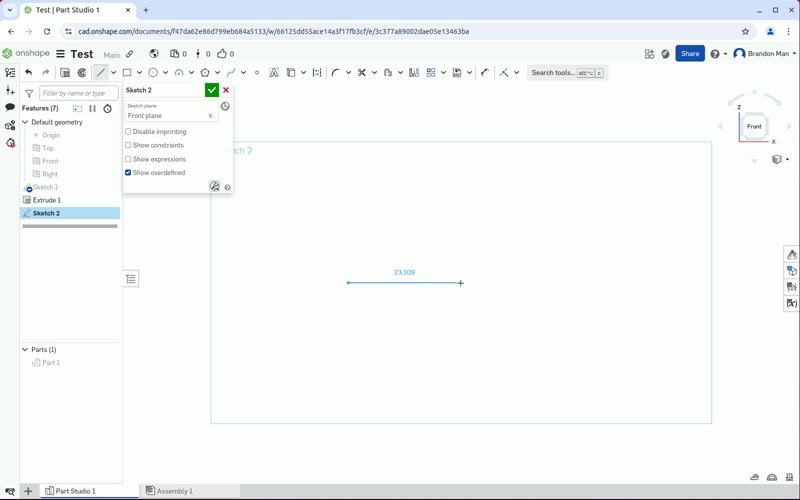
key_up(shift)
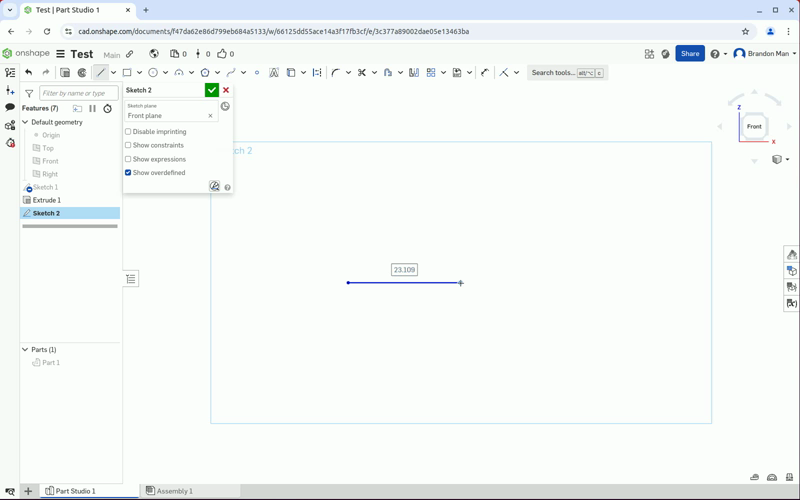
key_down(shift)
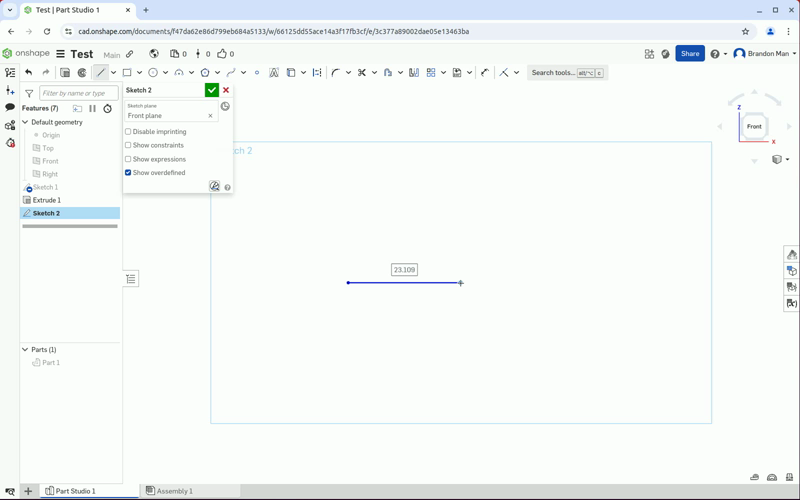
mouse_move(490, 282)
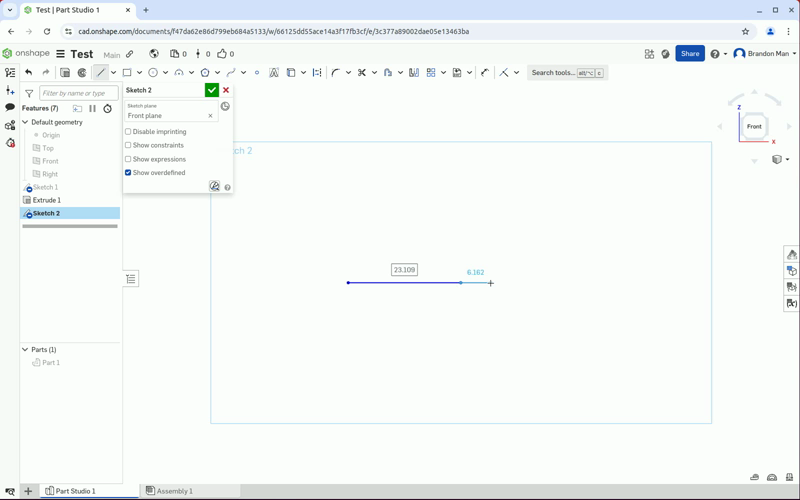
mouse_move(460, 226)
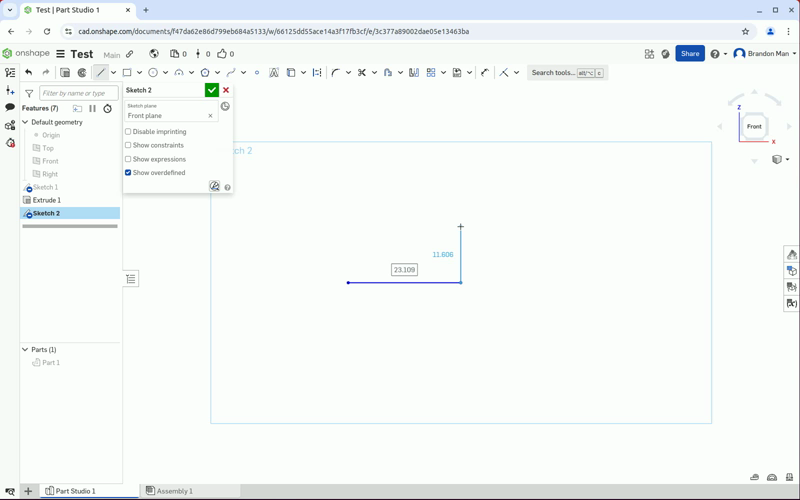
click(460, 226)
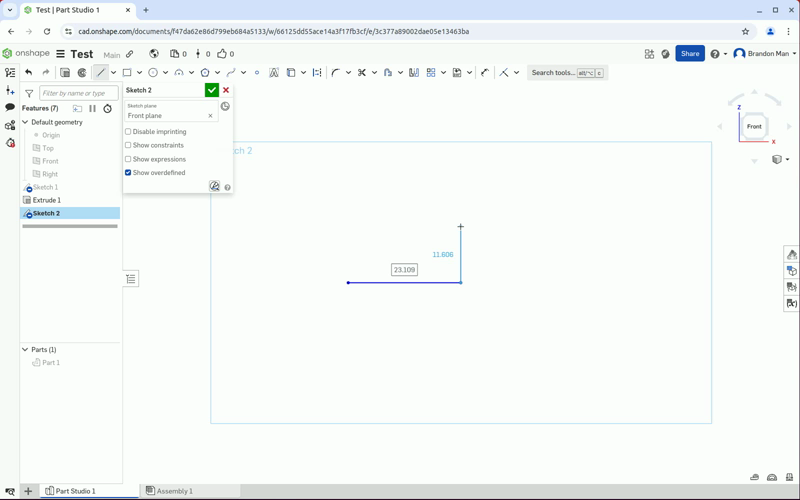
key_up(shift)
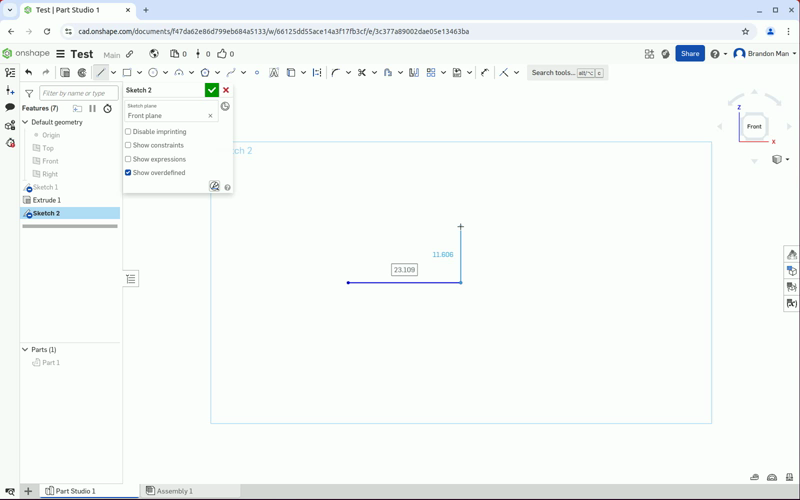
key_down(shift)
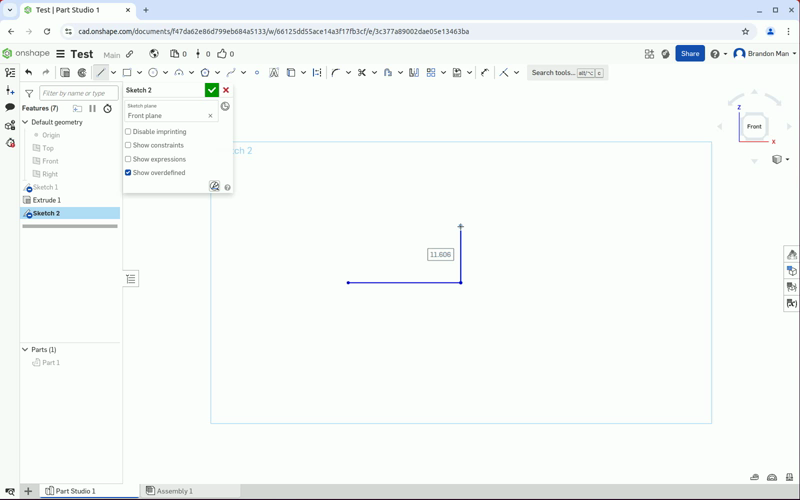
mouse_move(490, 226)
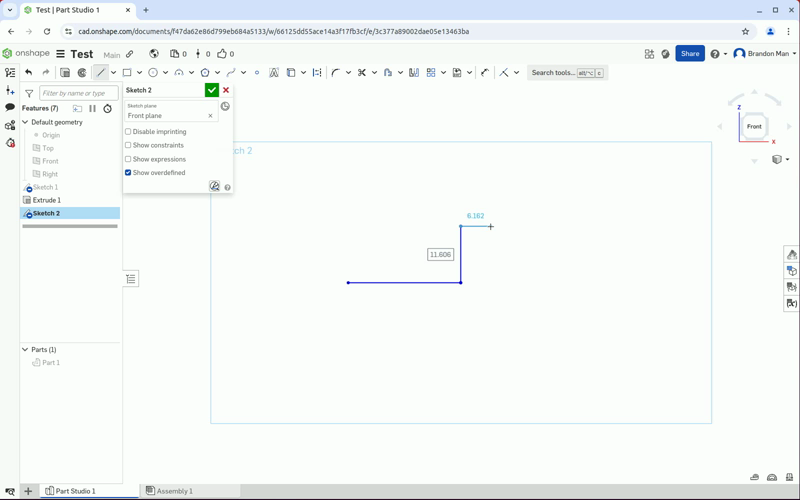
mouse_move(404, 226)
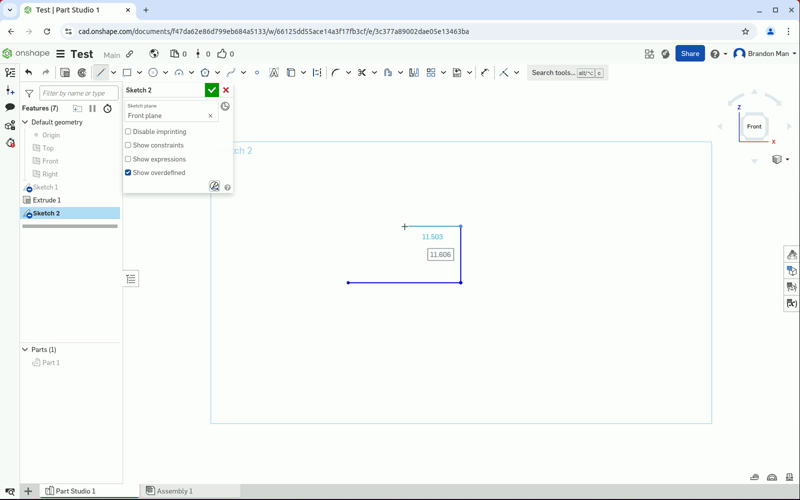
click(404, 226)
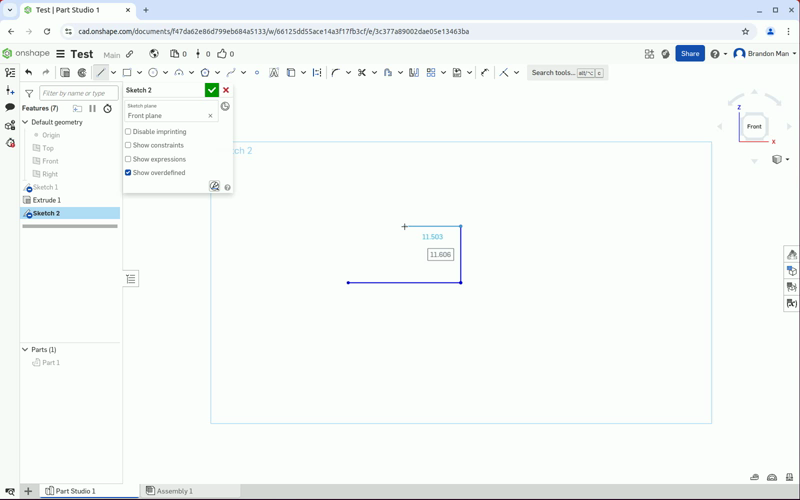
key_up(shift)
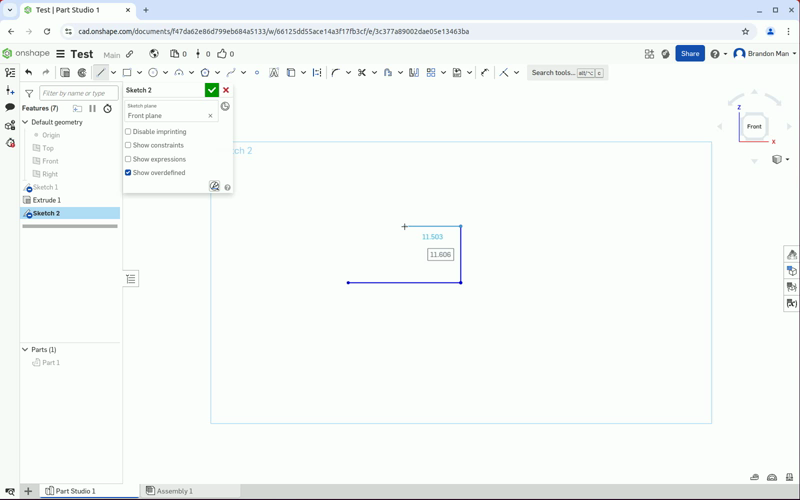
key_down(shift)
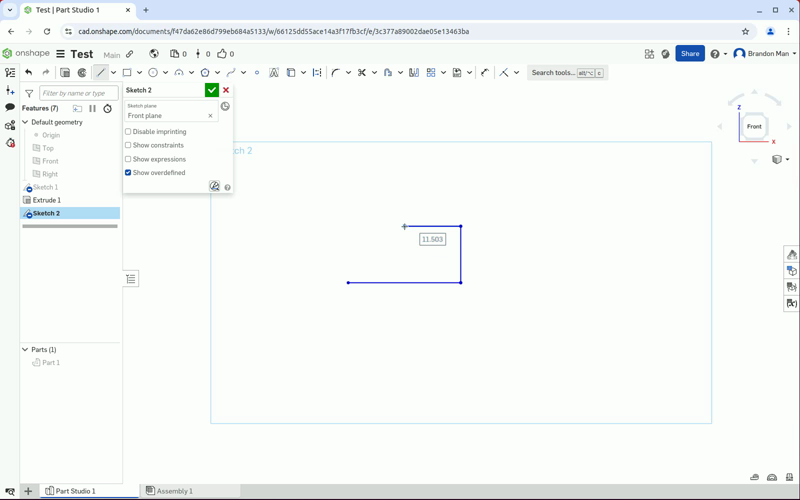
mouse_move(434, 226)
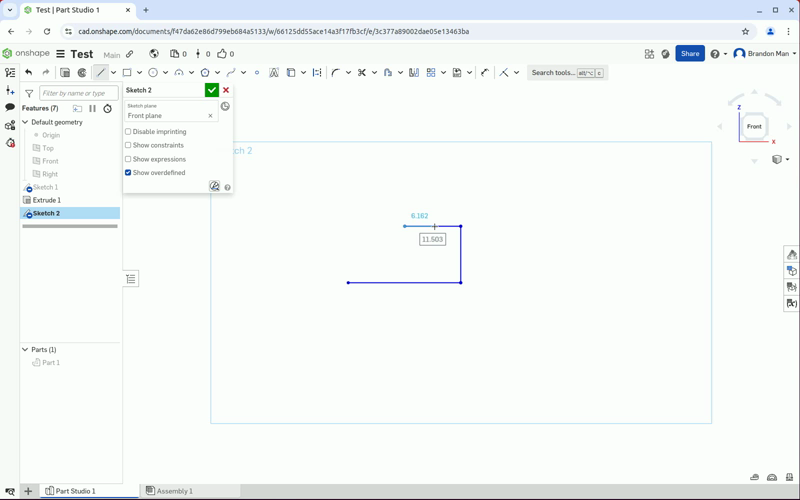
mouse_move(404, 170)
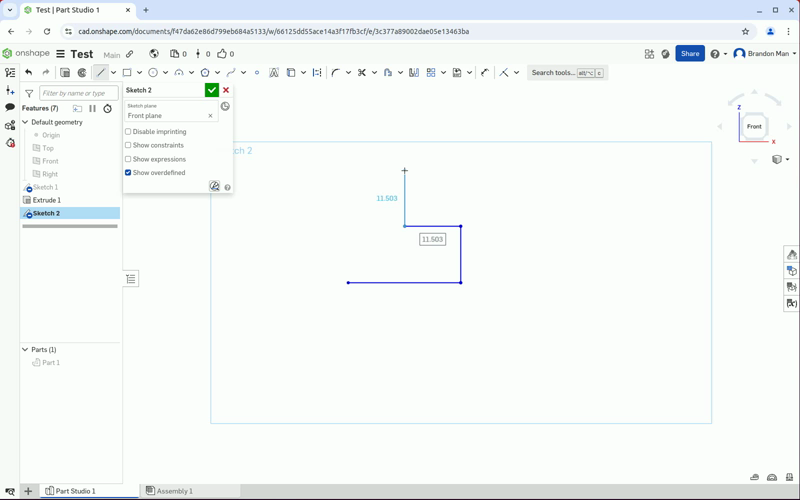
click(404, 170)
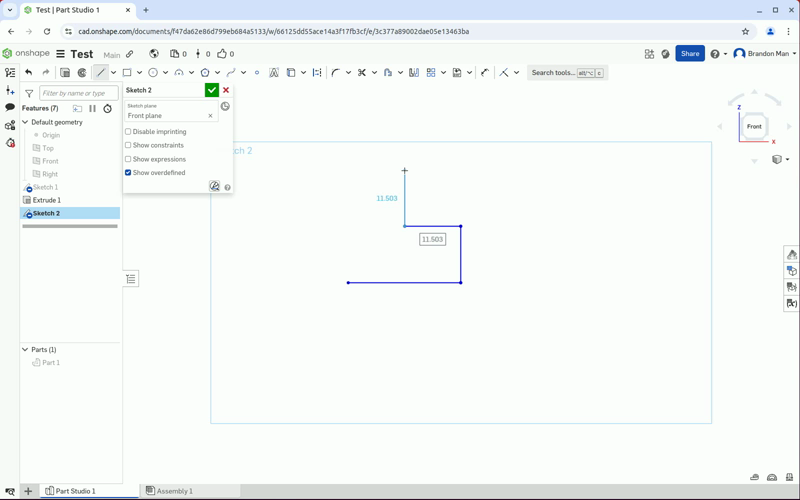
key_up(shift)
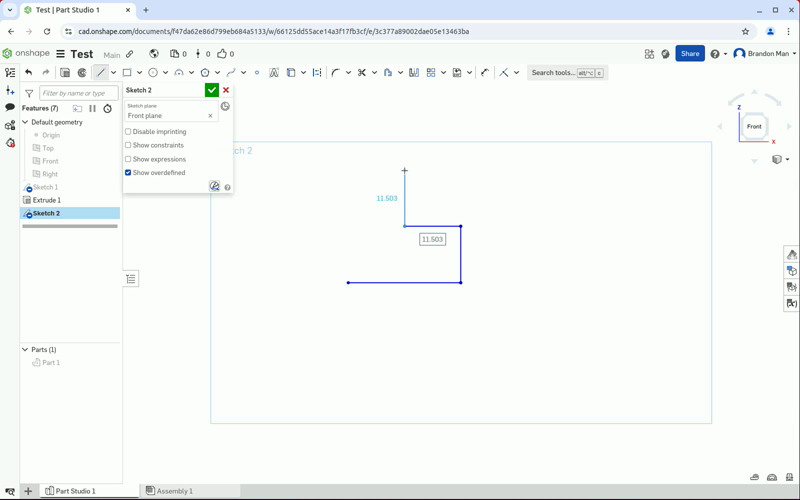
key_down(shift)
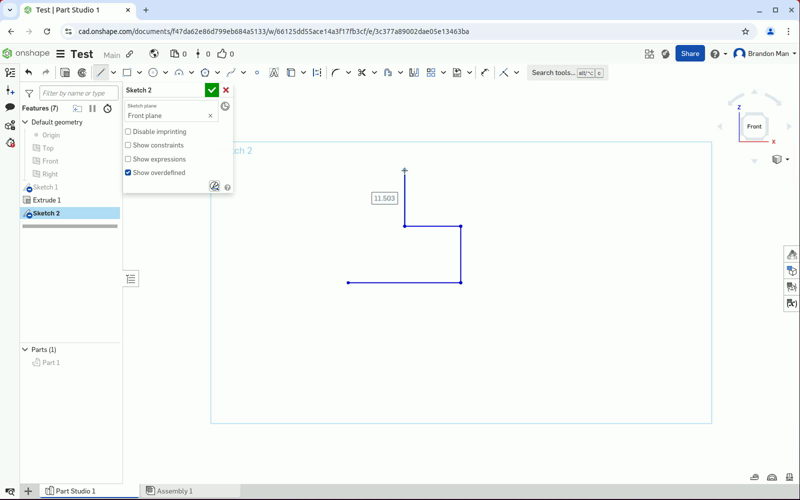
mouse_move(434, 170)
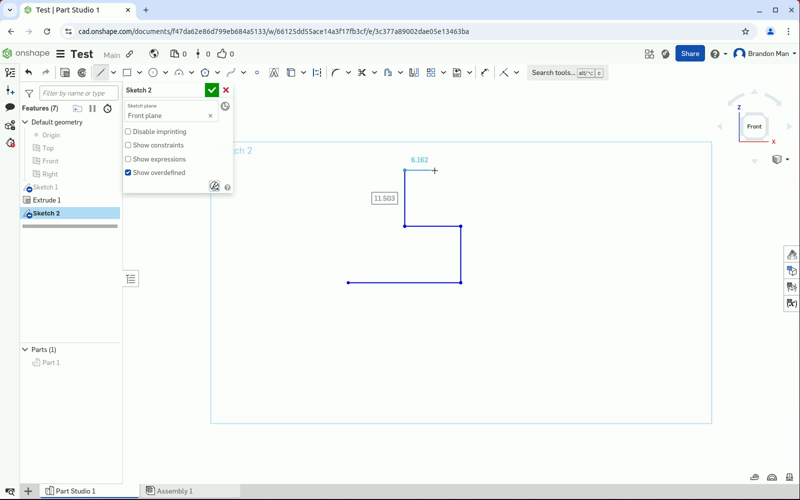
mouse_move(348, 170)
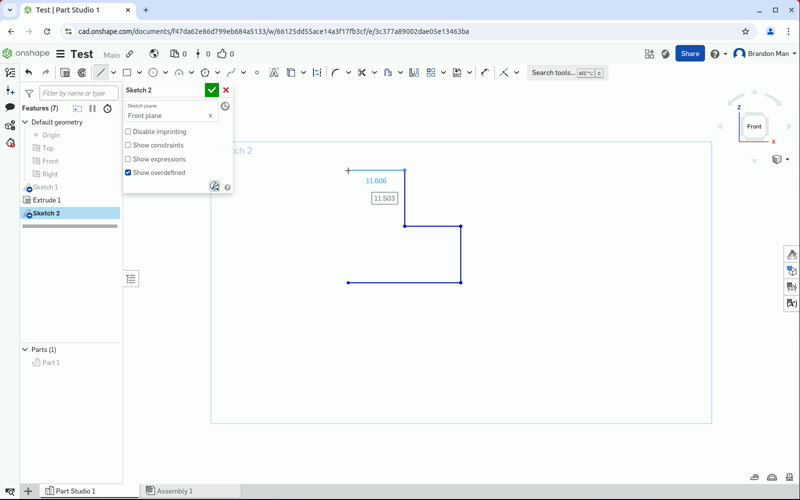
click(348, 170)
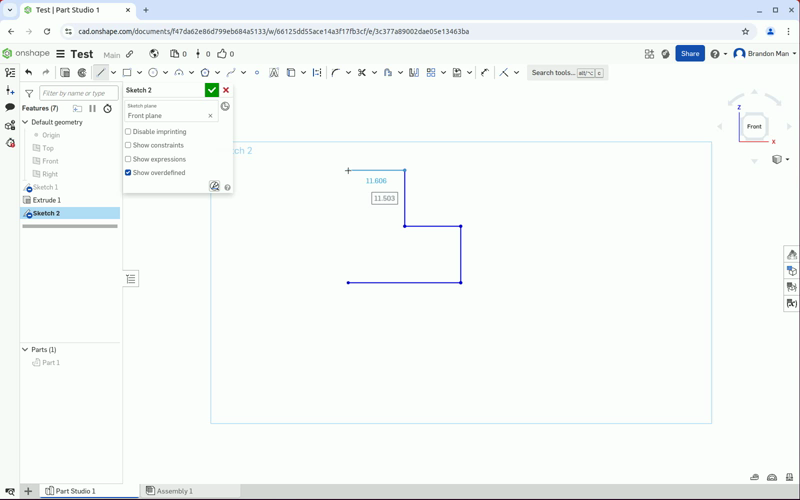
key_up(shift)
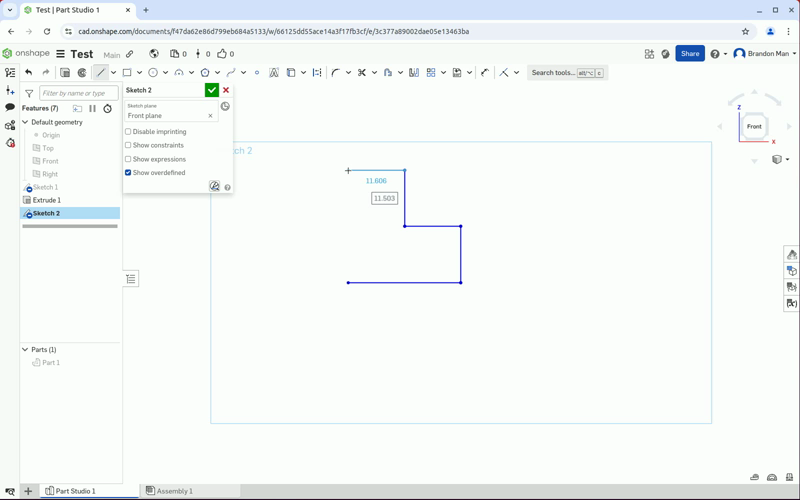
key_down(shift)
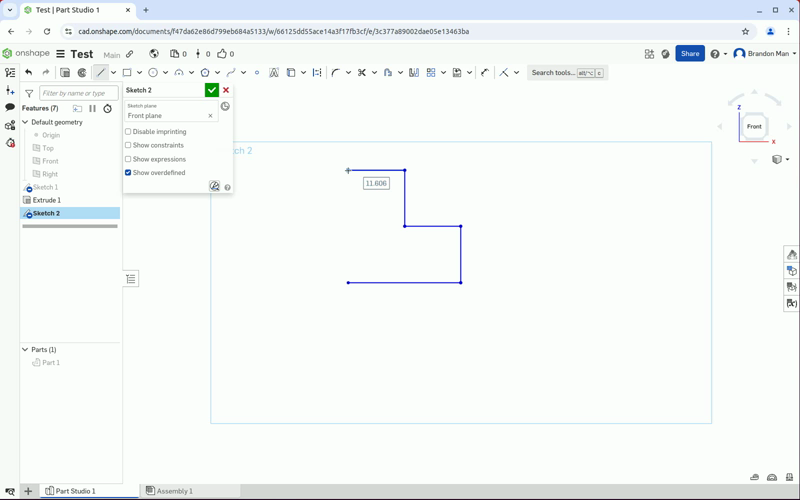
mouse_move(348, 282)
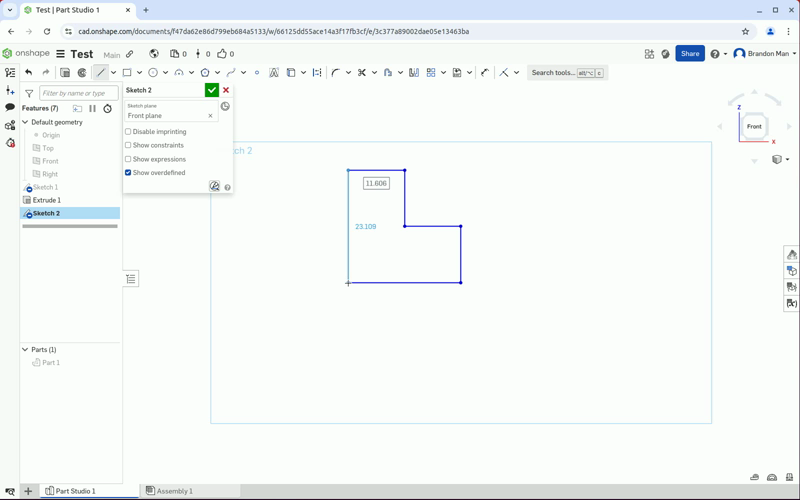
key_up(shift)
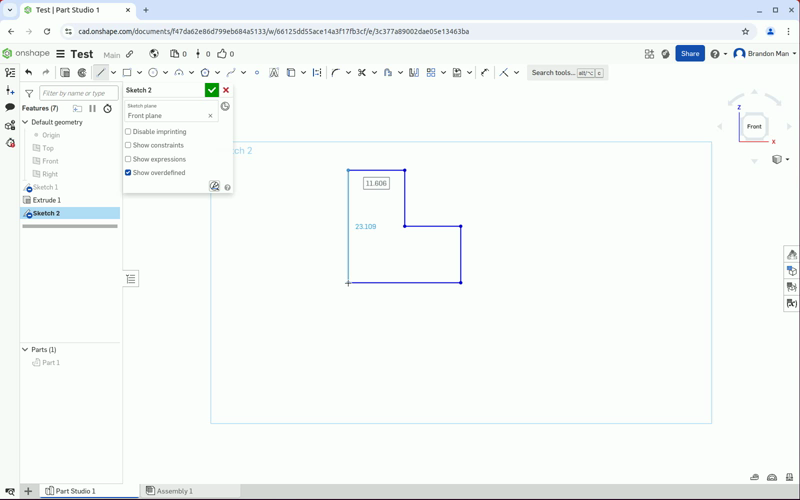
click(348, 282)
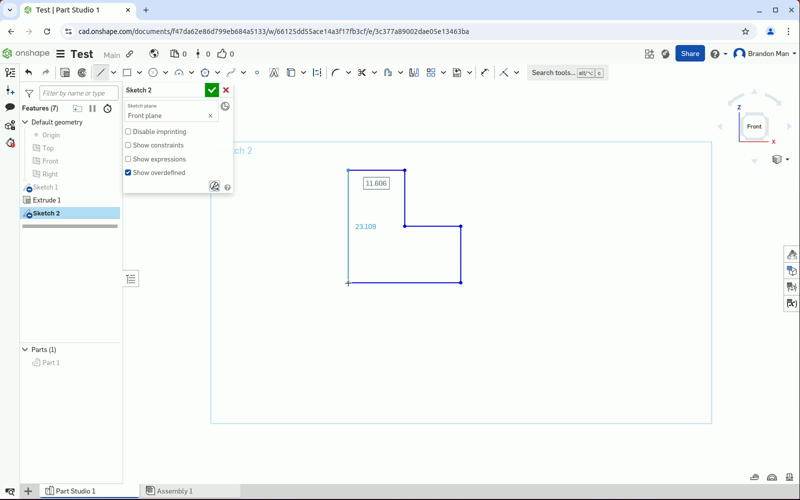
key(esc)
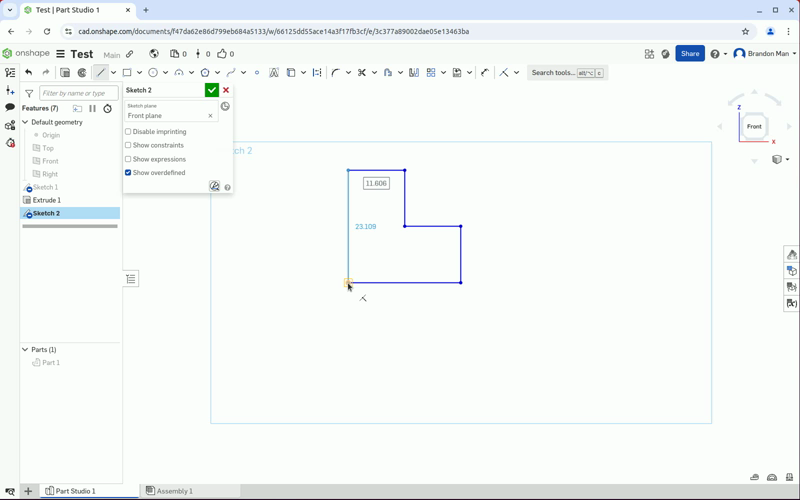
mouse_move(366, 238)
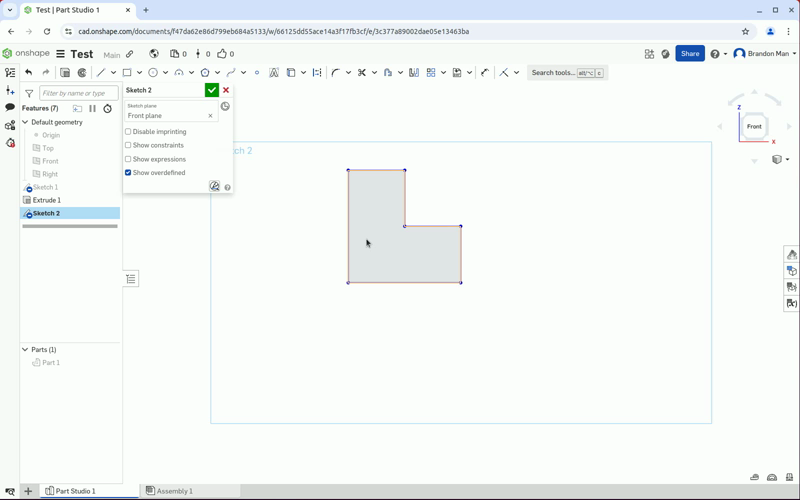
click(366, 238)
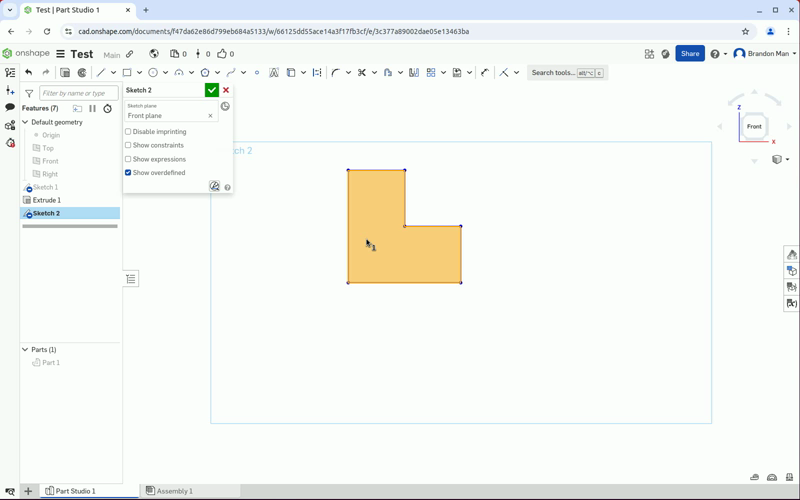
mouse_move(73, 352)
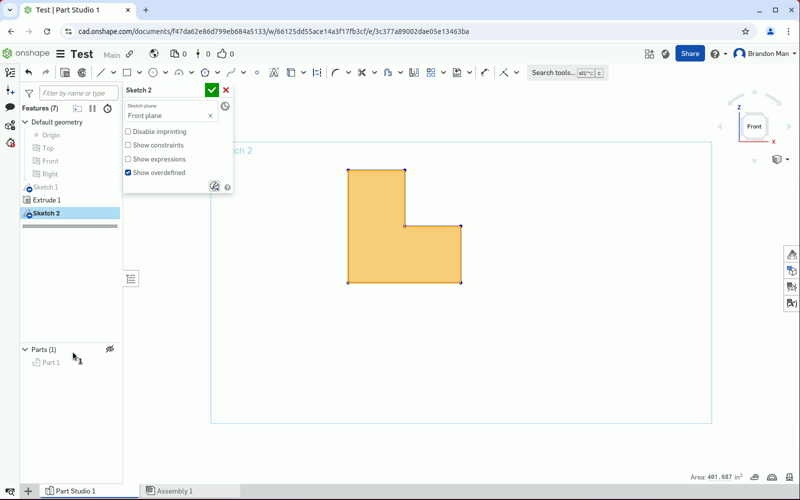
key(shift+y)
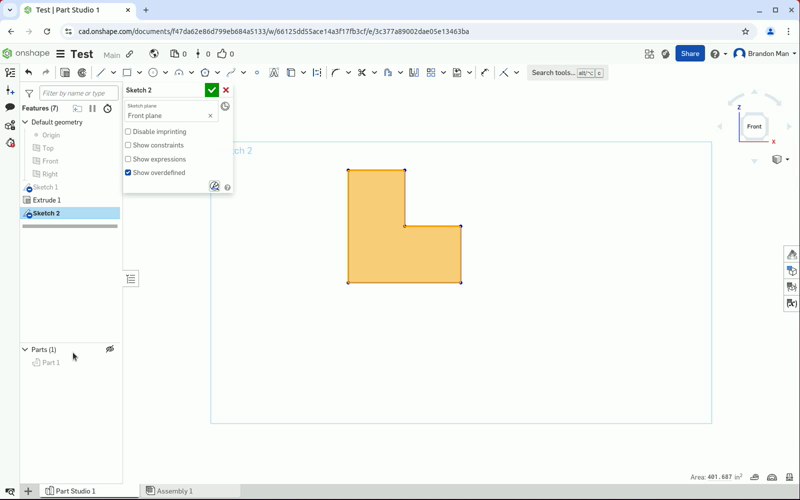
key(shift+e)
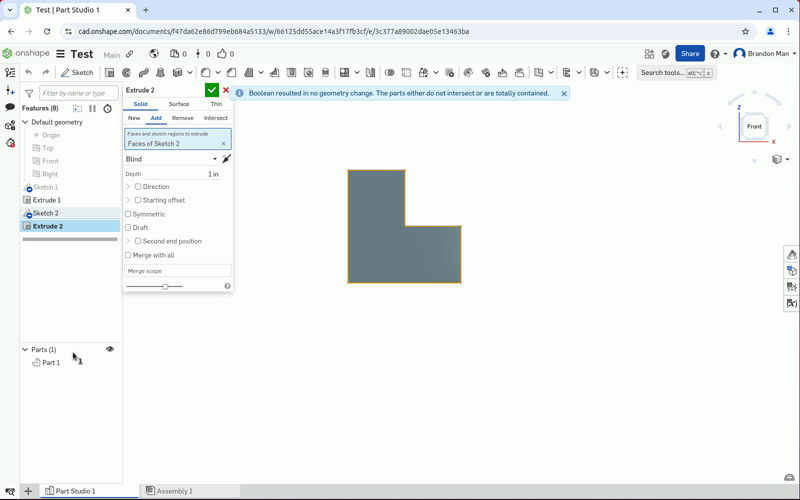
mouse_move(143, 106)
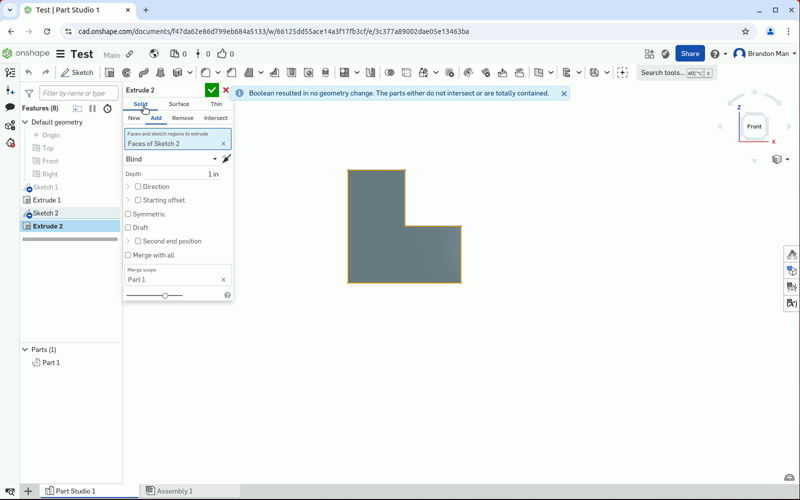
click(143, 106)
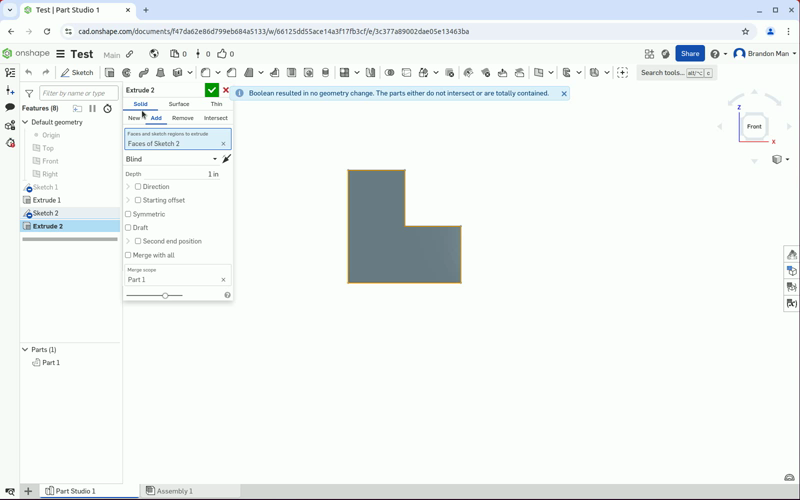
mouse_move(137, 120)
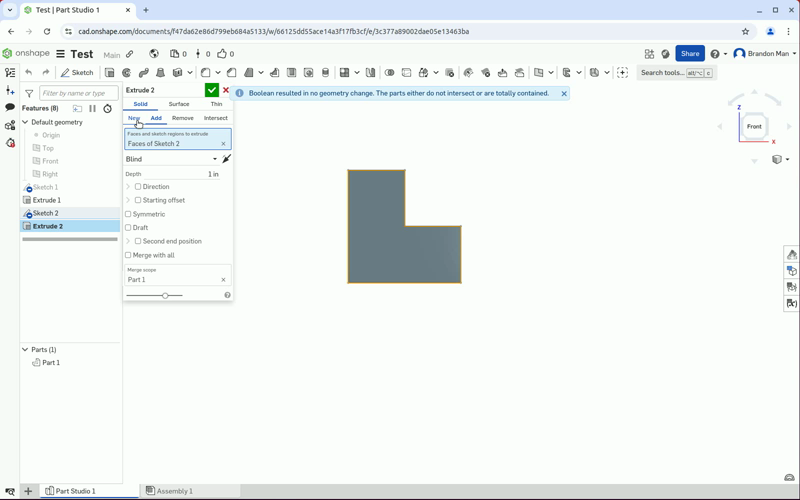
click(137, 120)
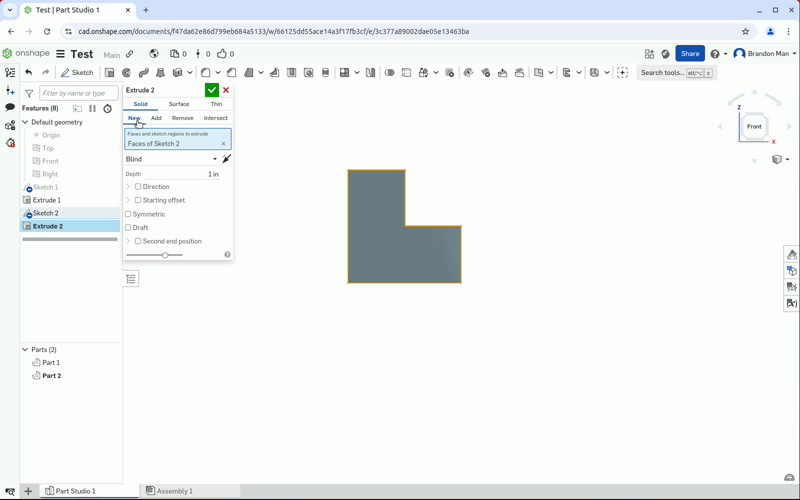
key(tab, 4)
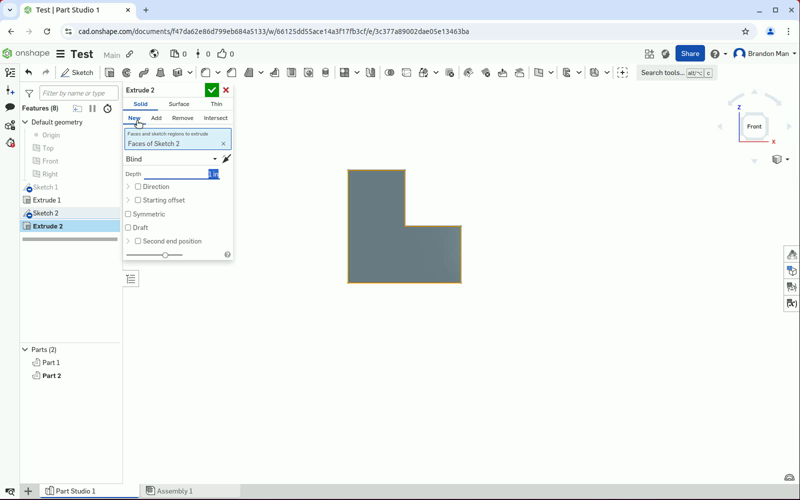
text(11.554)
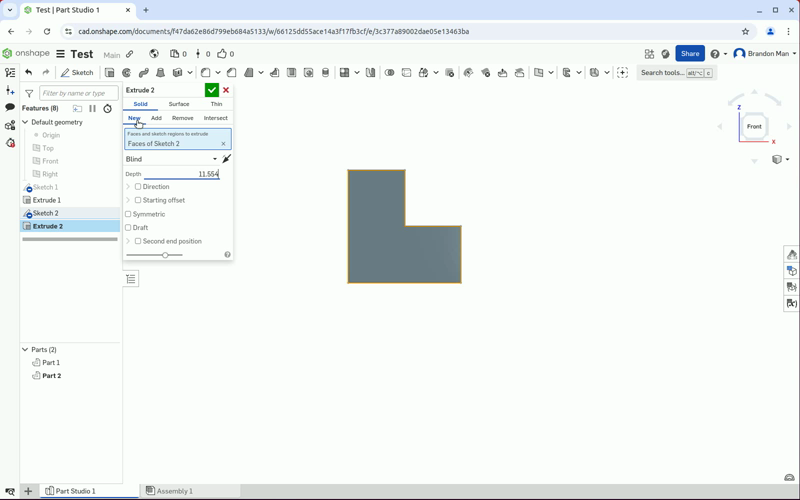
key(enter)
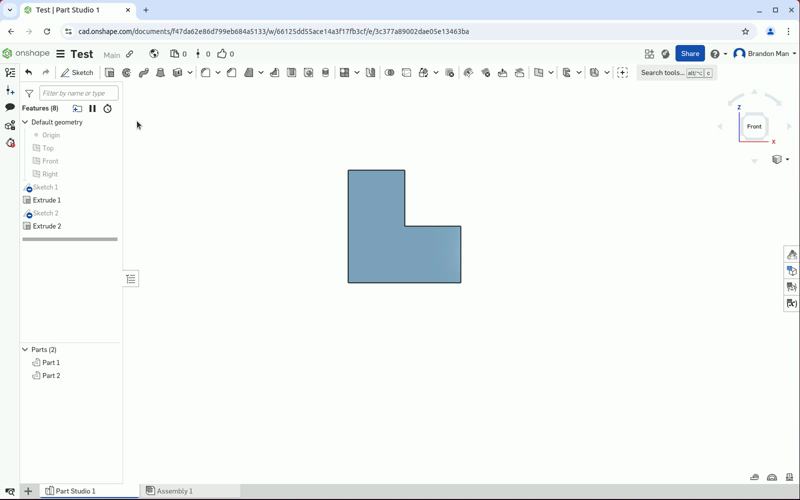
key(shift+h)
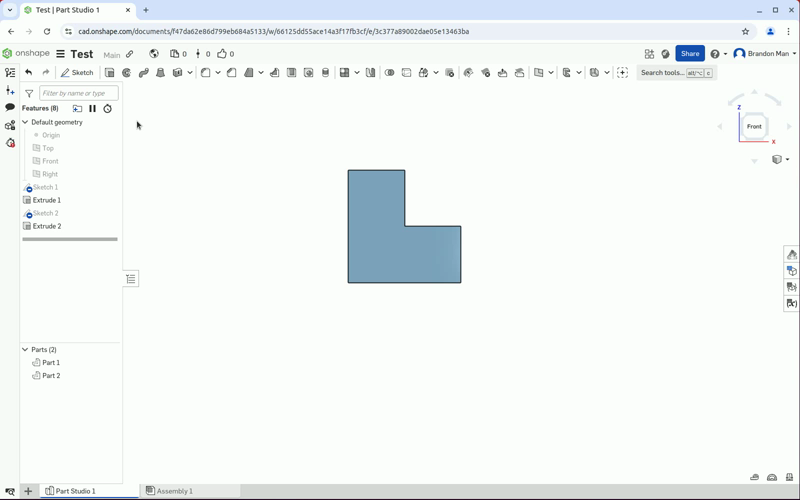
key(shift+h)
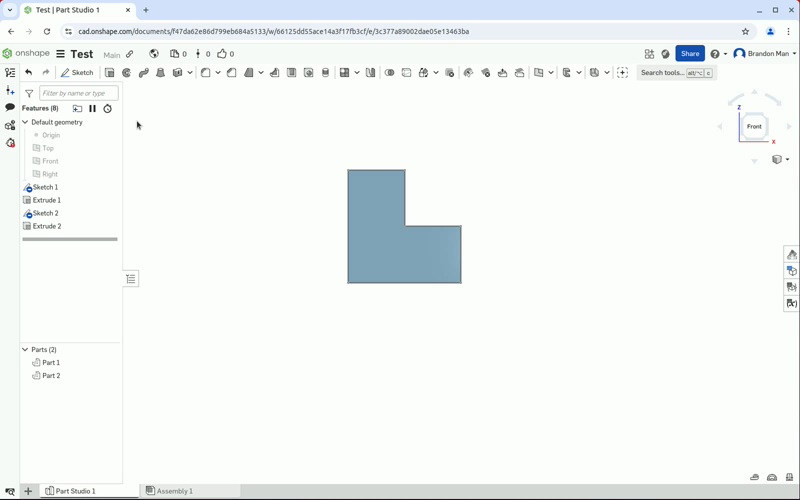
key(shift+7)
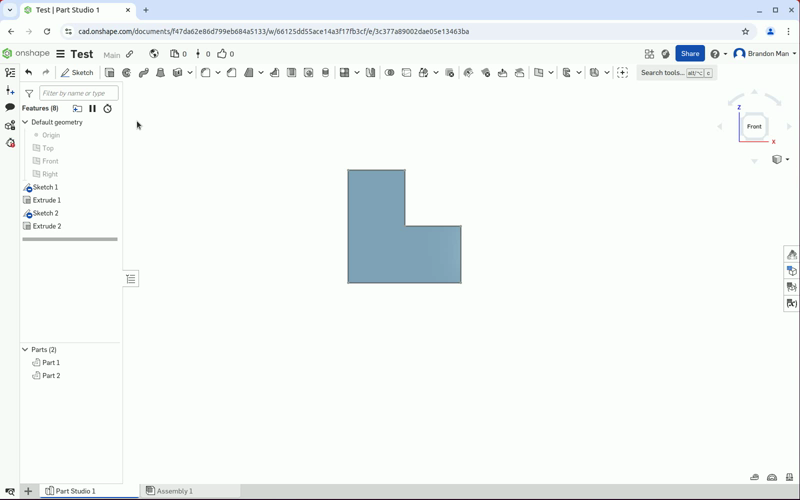
key(left, 2)
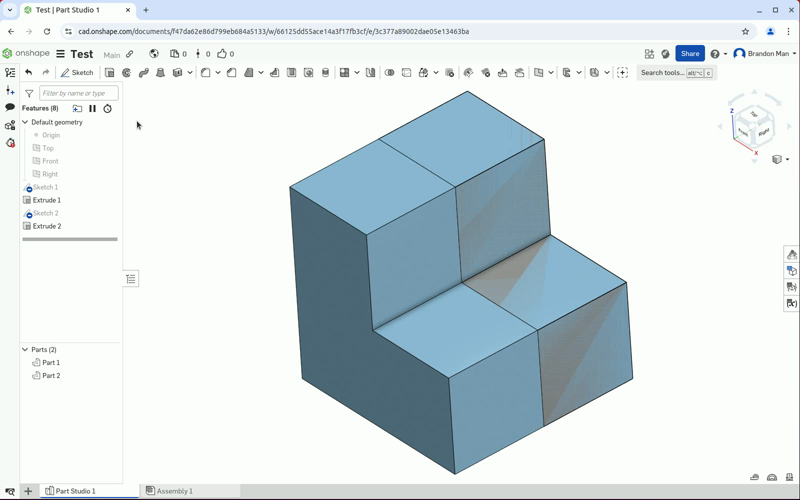
key(down, 2)
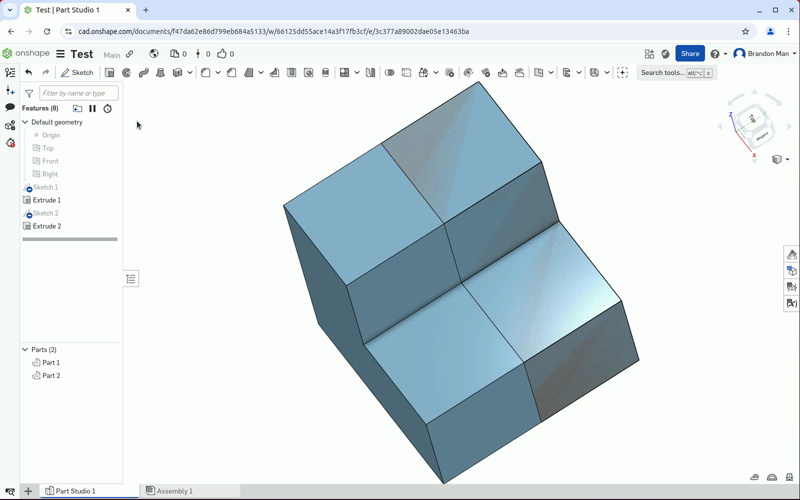
key(up, 2)
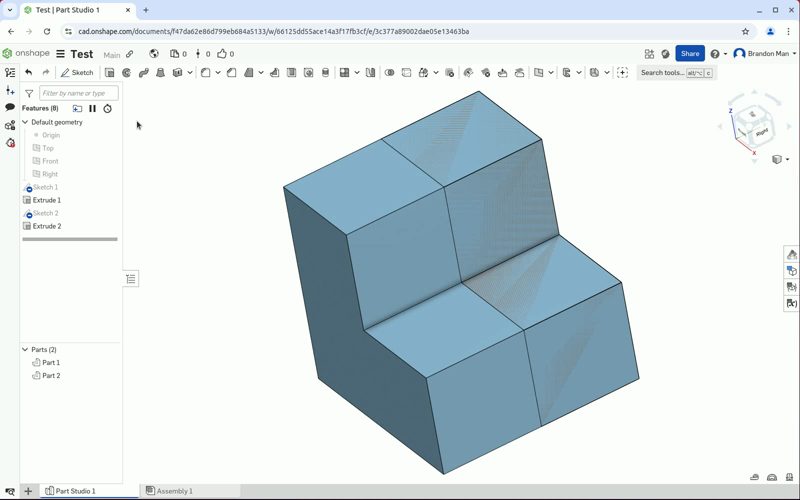
key(right, 2)
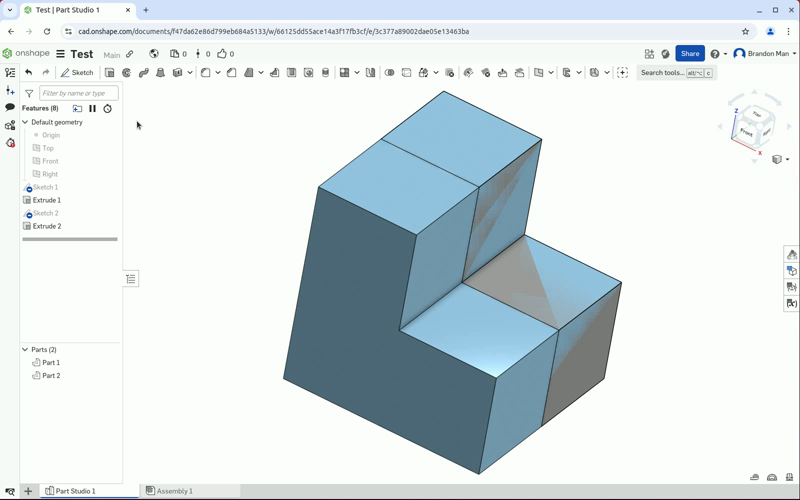
mouse_move(73, 189)
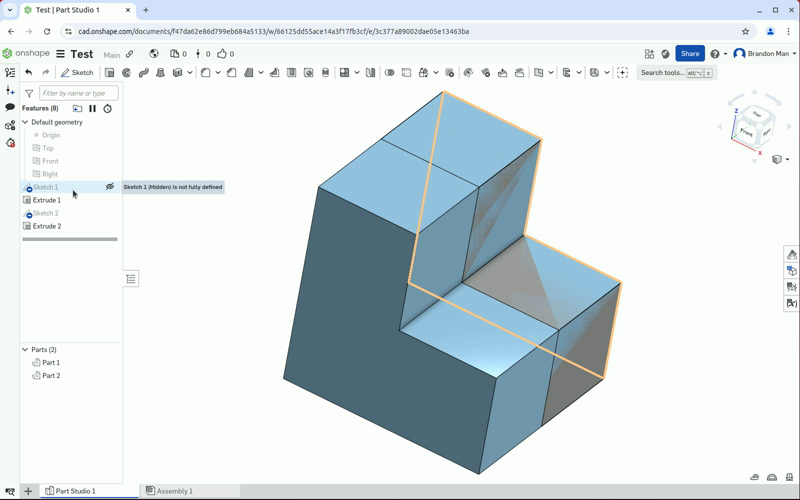
click(73, 189)